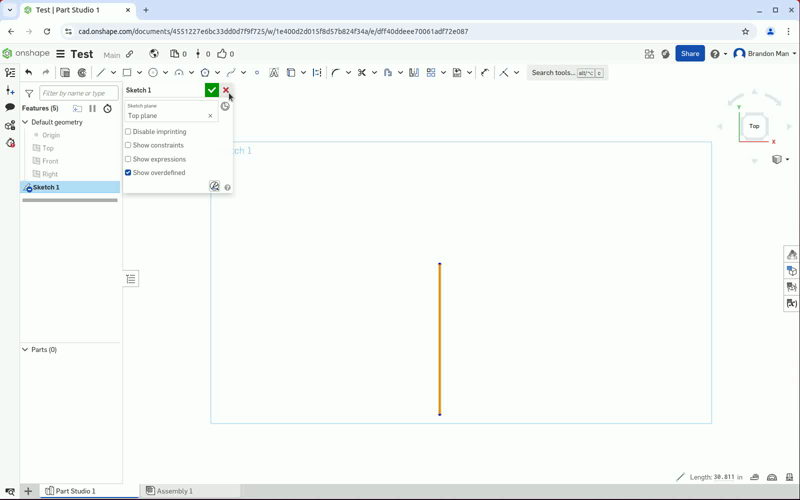
key(shift+h)
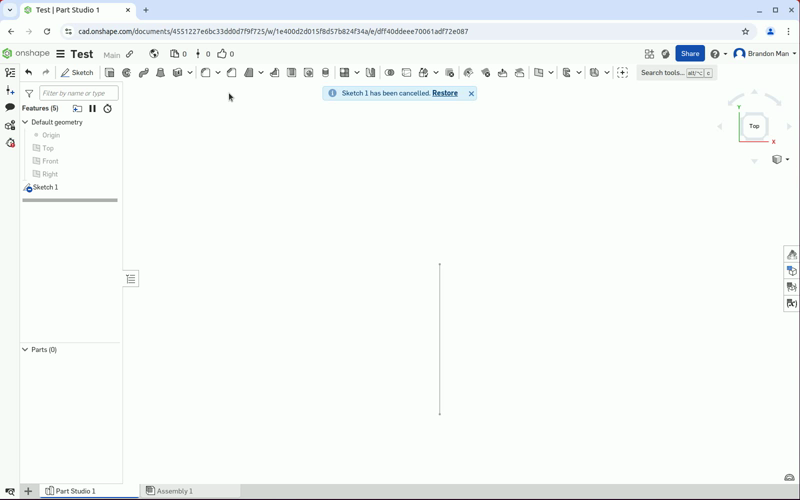
mouse_move(73, 352)
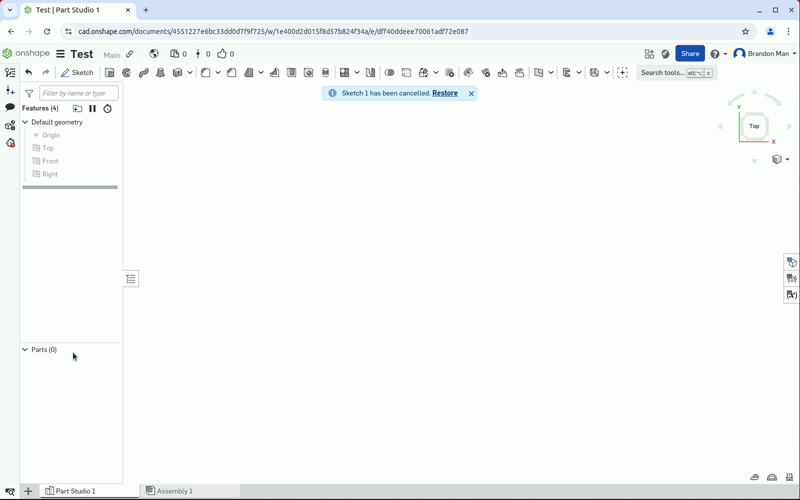
key(y)
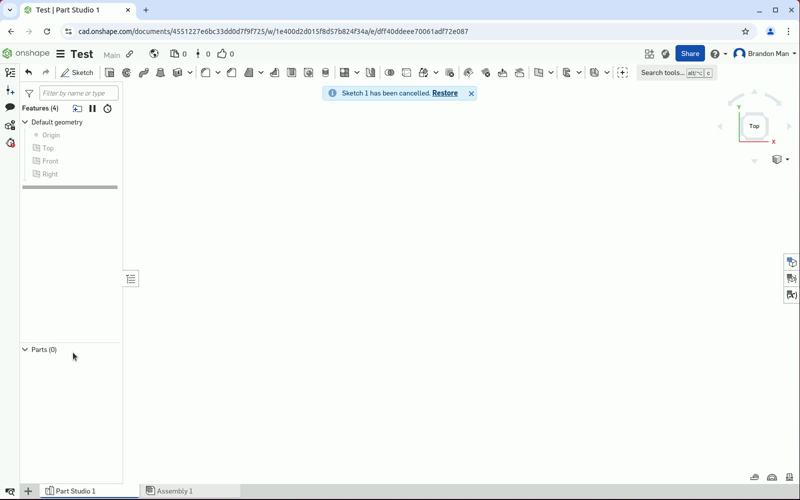
key(shift+p)
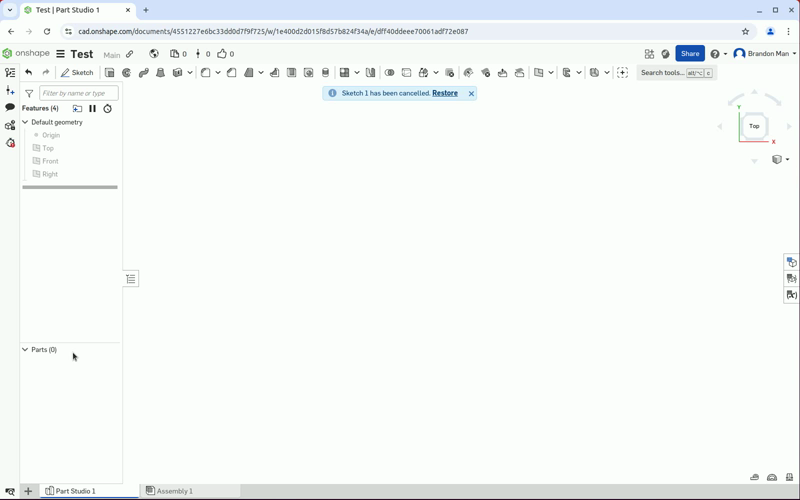
key(space)
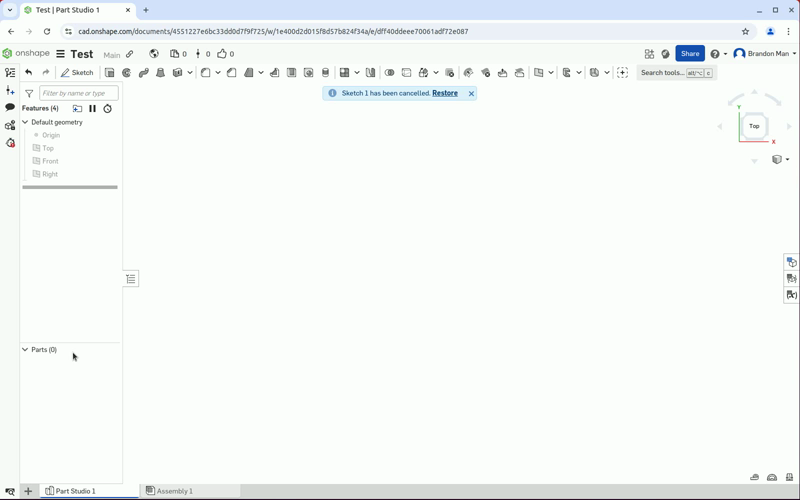
key_down(shift)
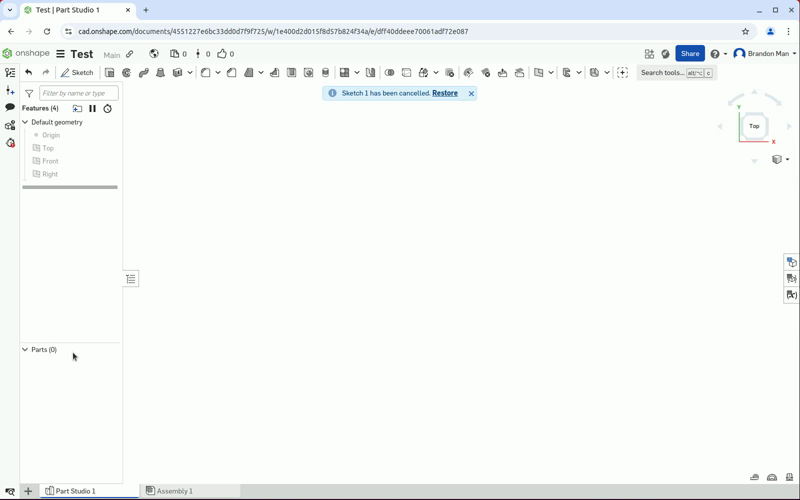
key(up)
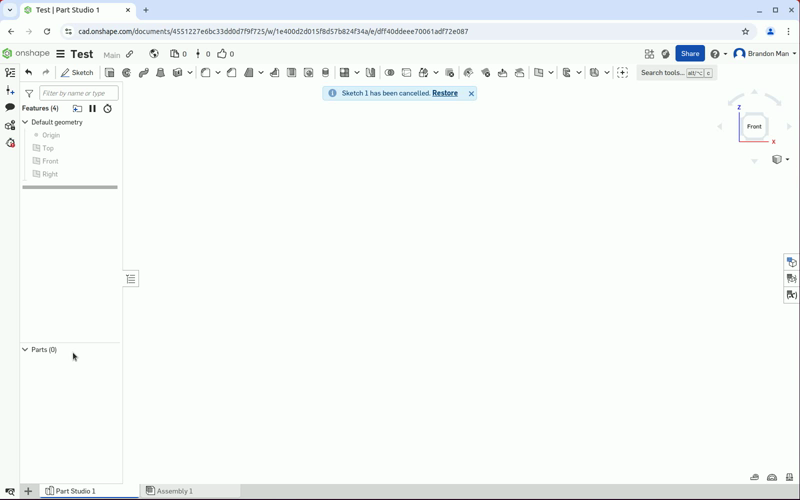
key_up(shift)
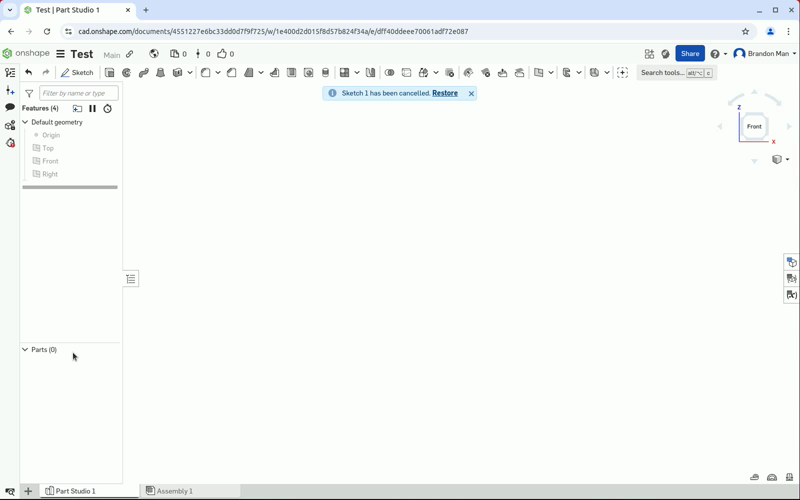
mouse_move(73, 352)
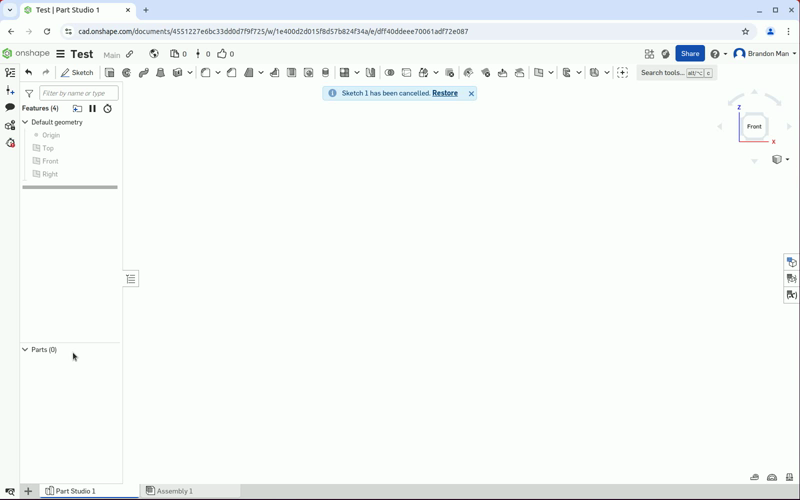
key(shift+y)
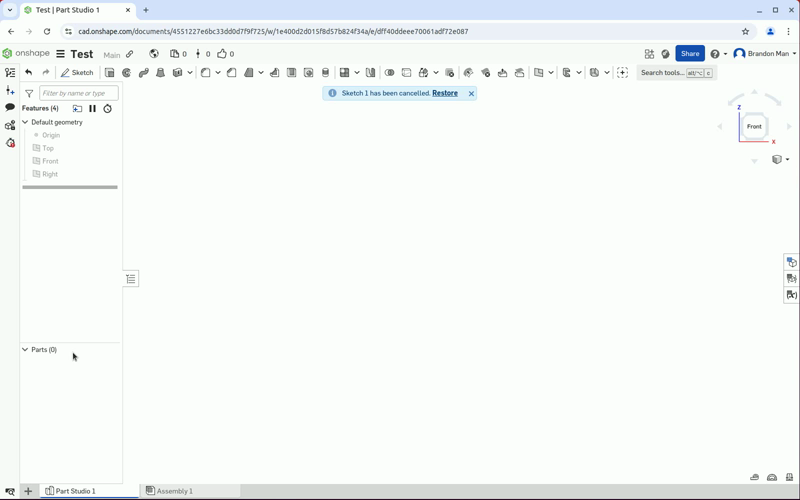
key(shift+s)
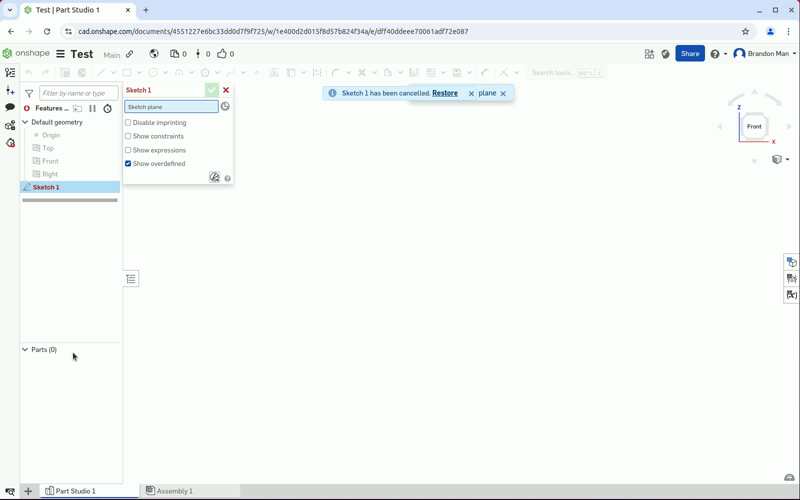
mouse_move(73, 163)
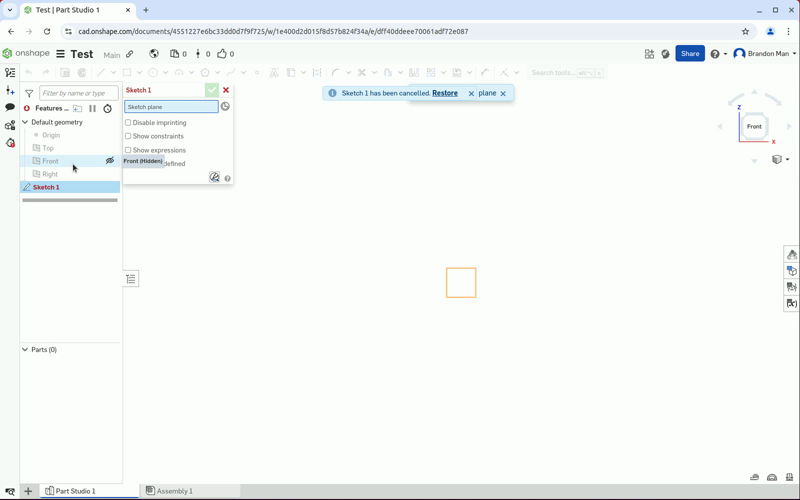
click(73, 163)
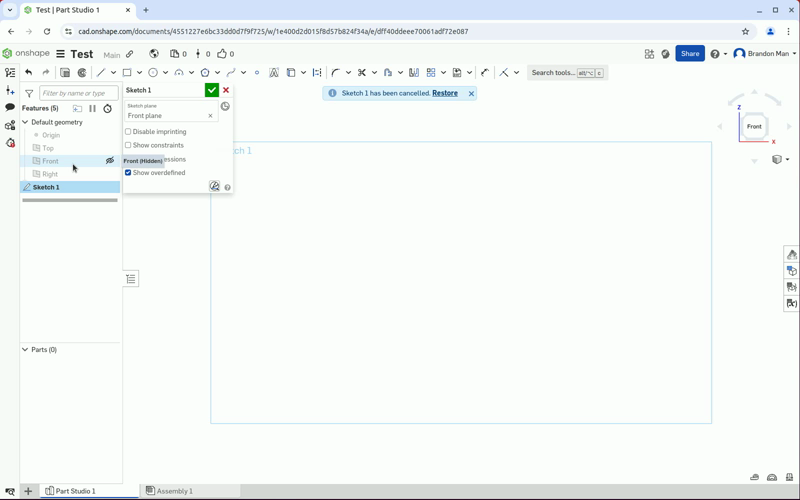
mouse_move(73, 352)
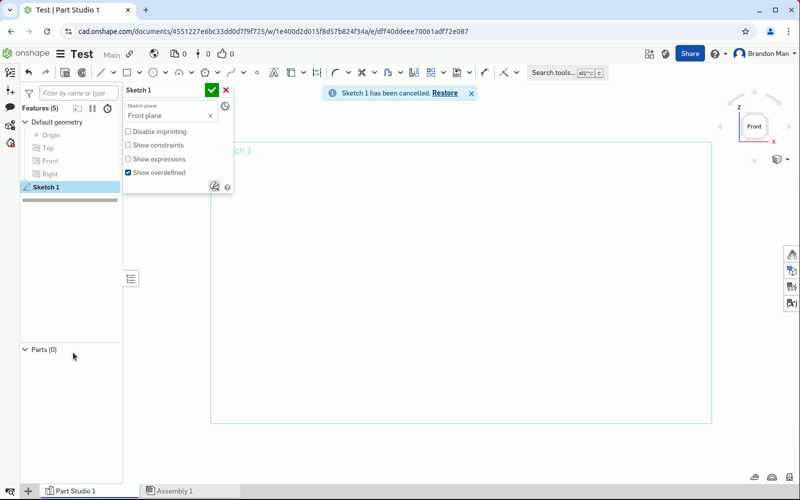
key(y)
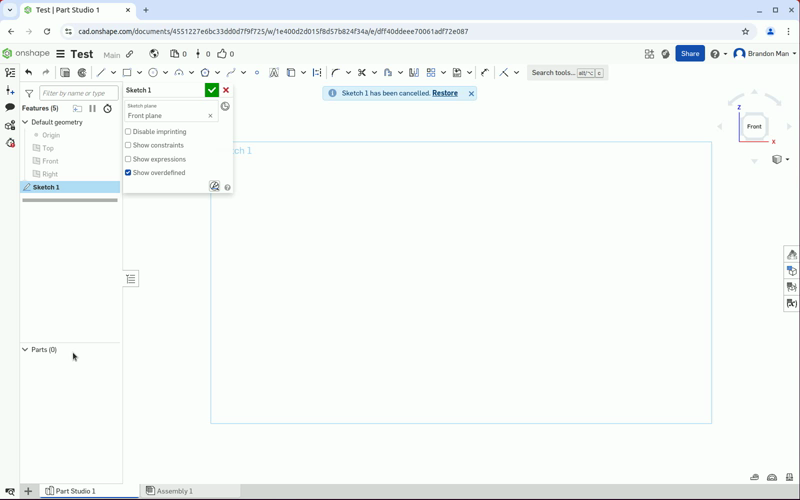
key(l)
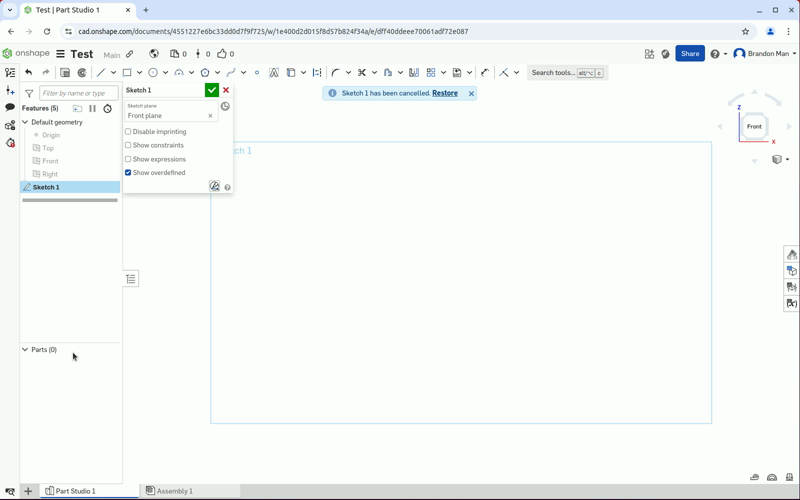
key_down(shift)
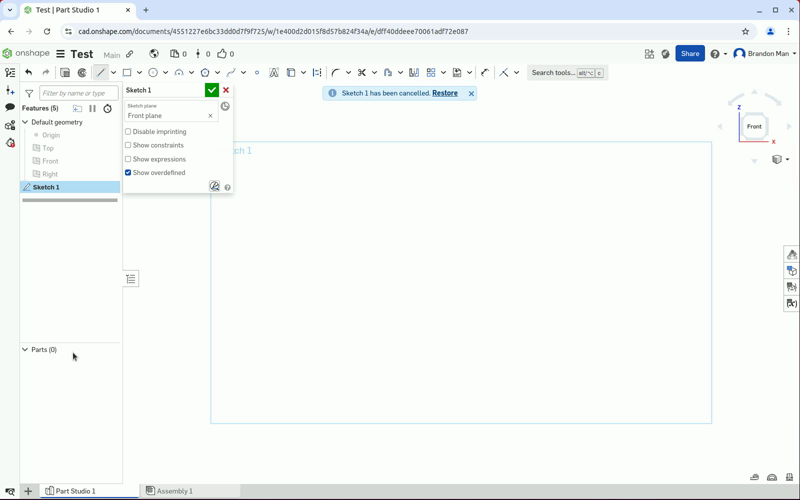
mouse_move(460, 282)
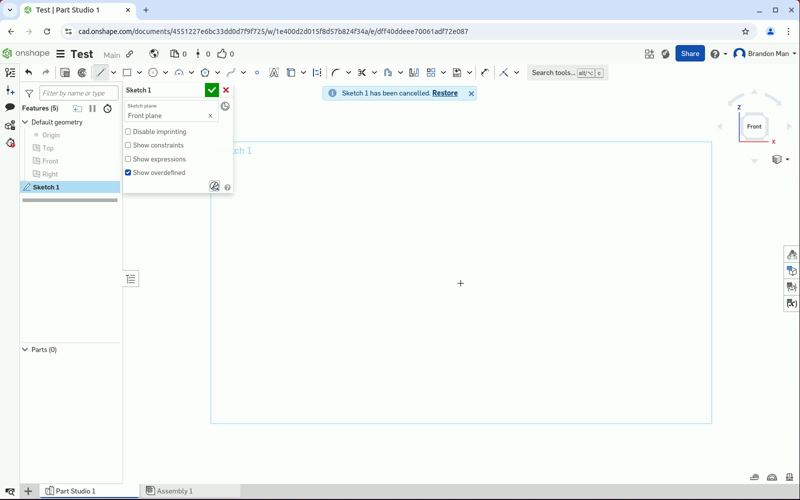
click(460, 282)
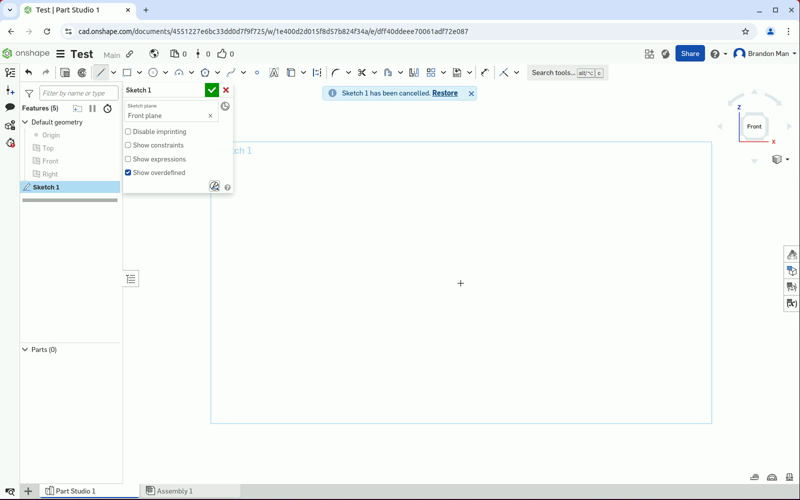
key_up(shift)
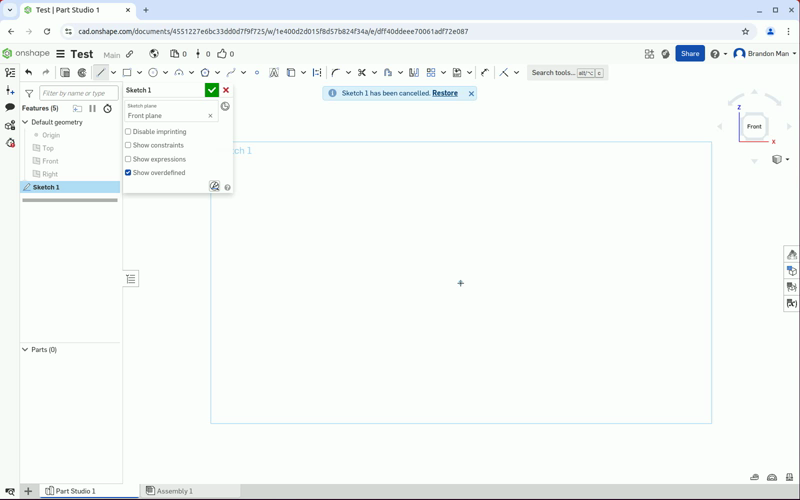
key_down(shift)
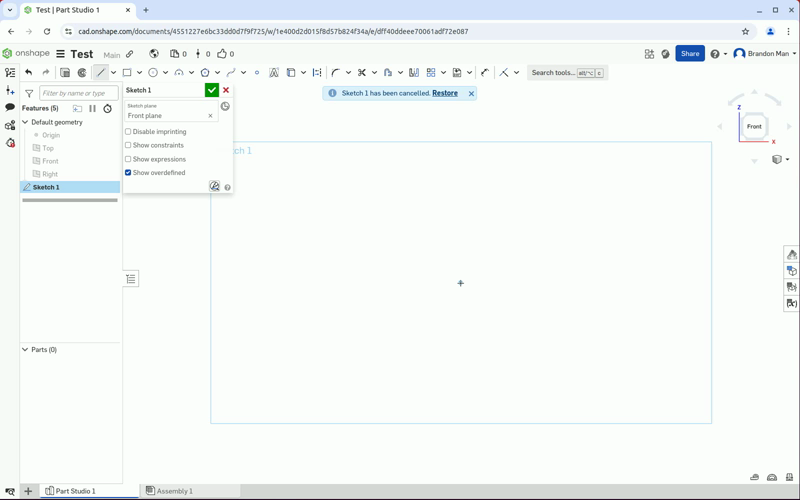
mouse_move(573, 282)
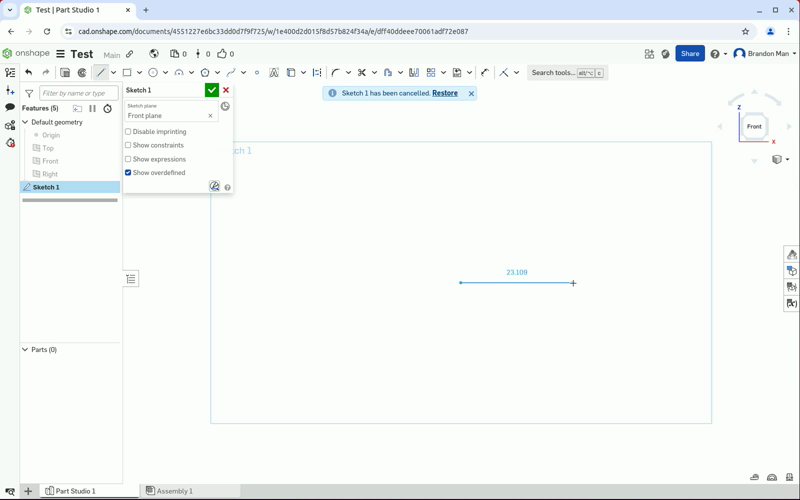
click(573, 282)
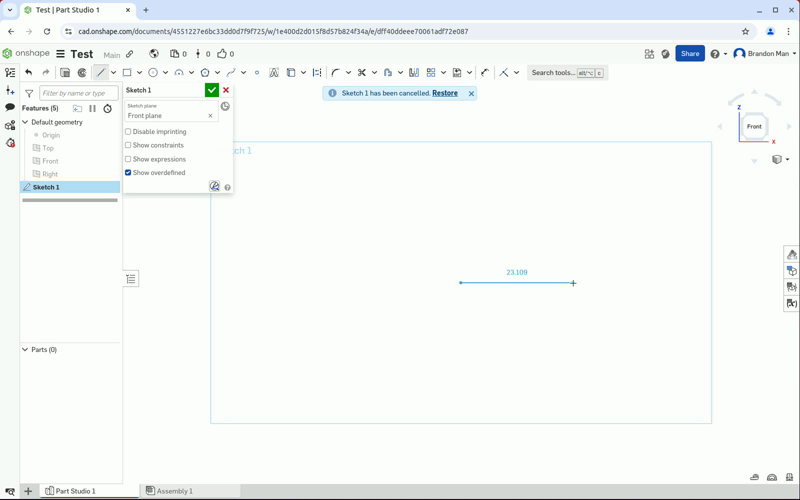
key_up(shift)
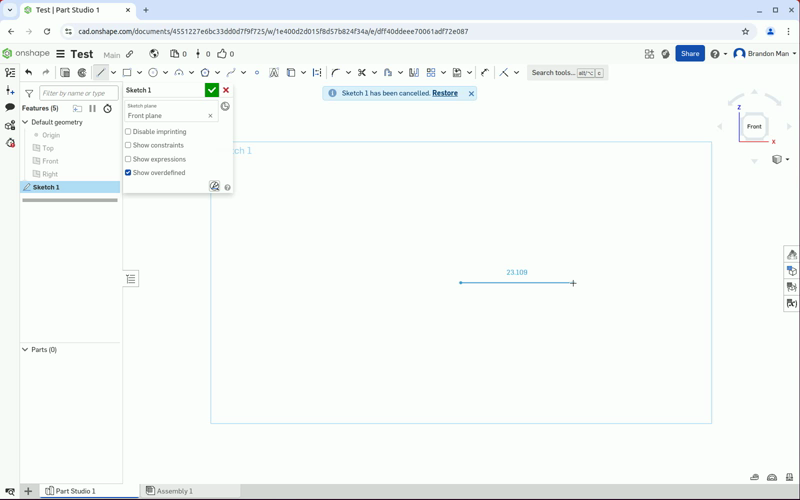
key_down(shift)
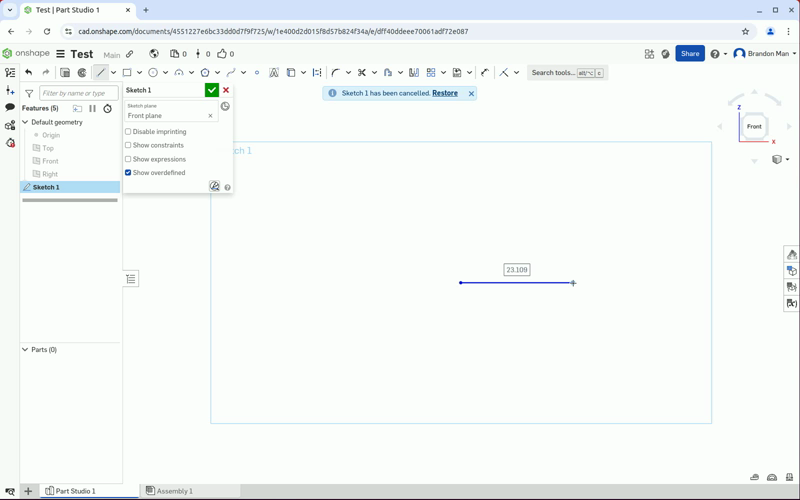
mouse_move(573, 188)
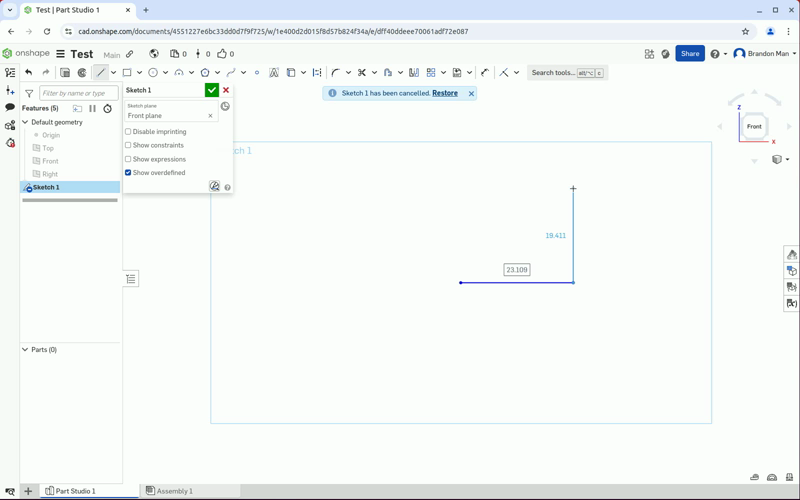
click(573, 188)
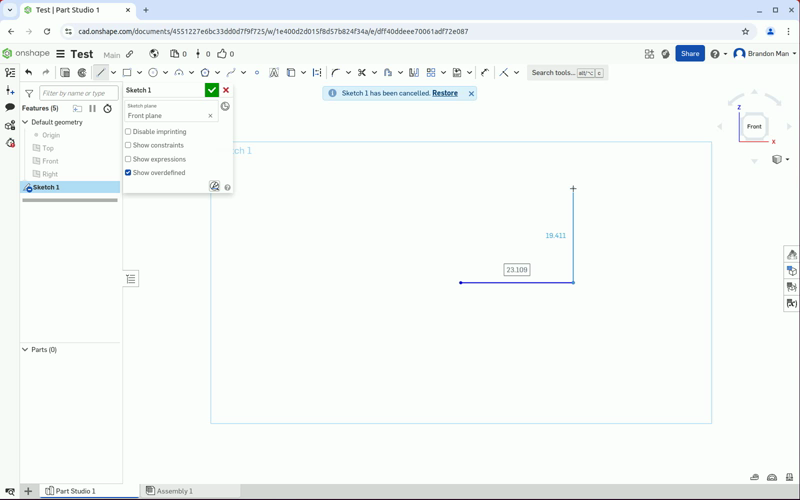
key_up(shift)
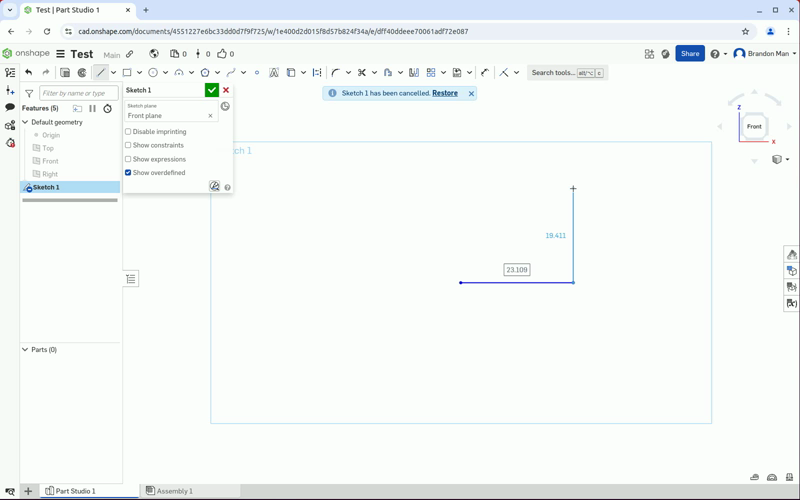
key_down(shift)
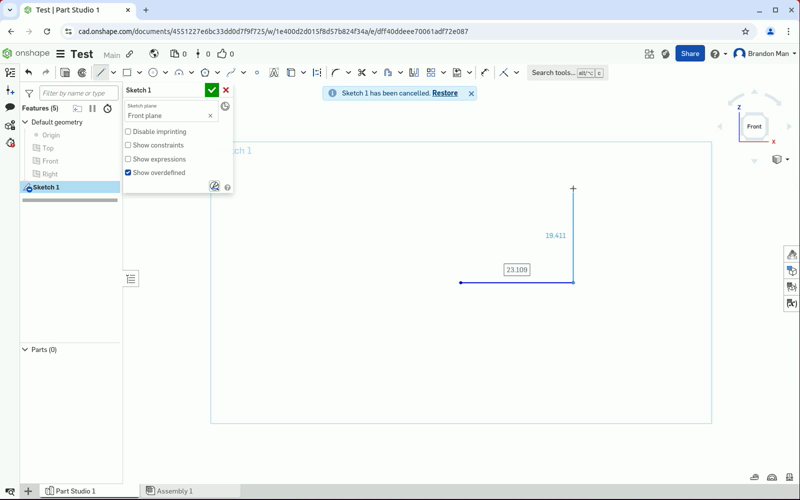
mouse_move(460, 188)
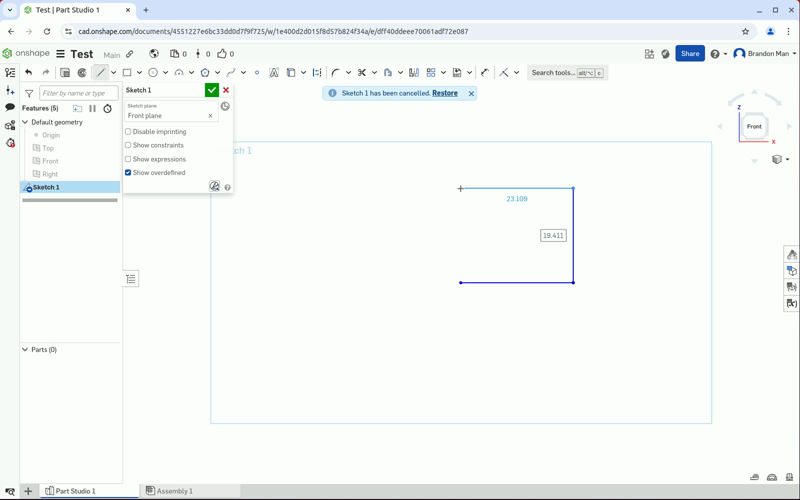
click(460, 188)
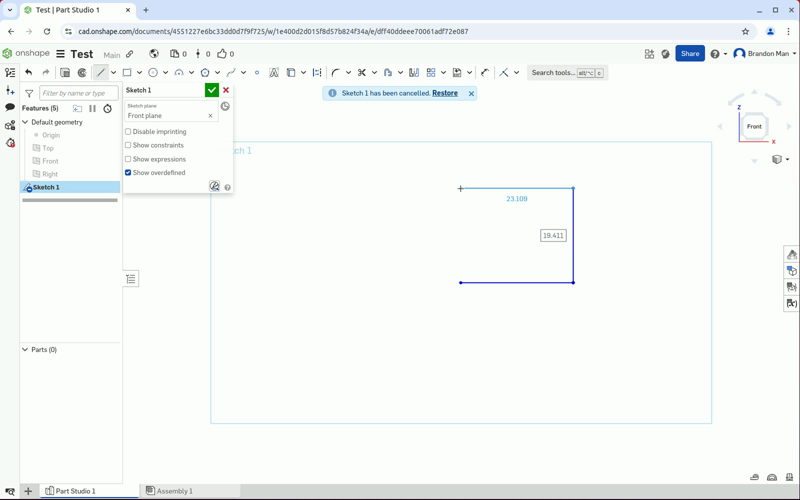
key_up(shift)
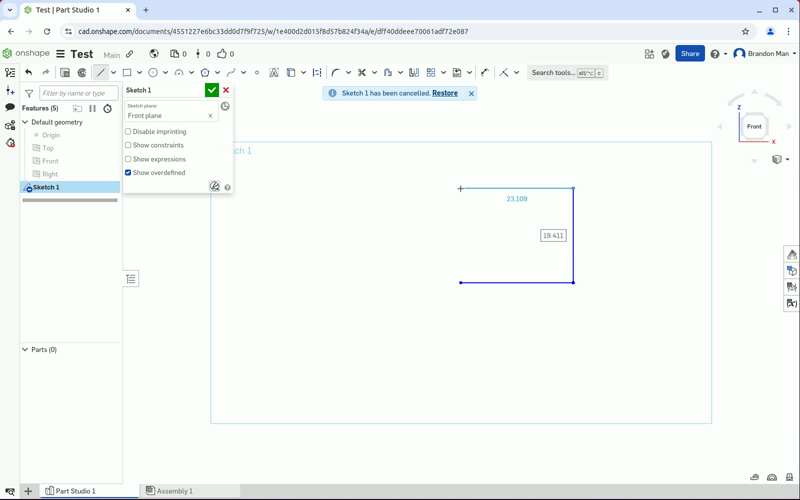
key_down(shift)
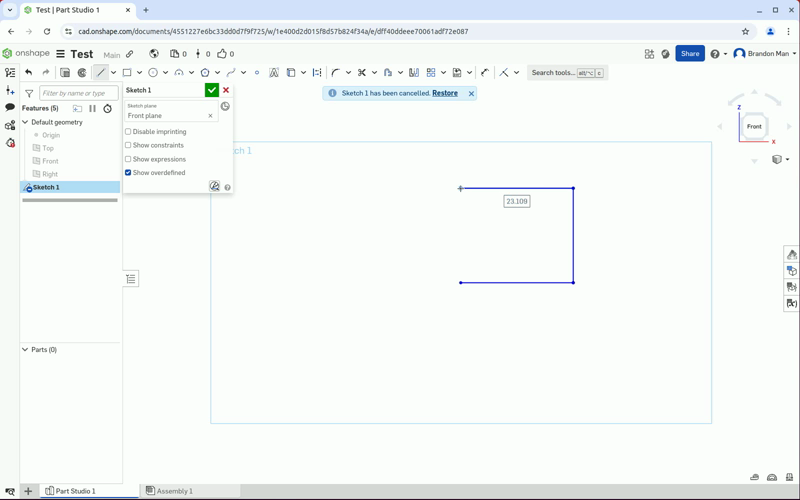
mouse_move(460, 282)
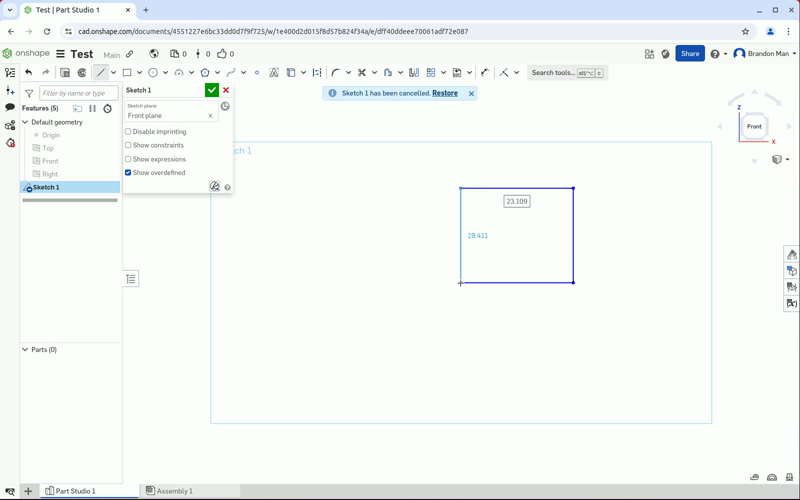
key_up(shift)
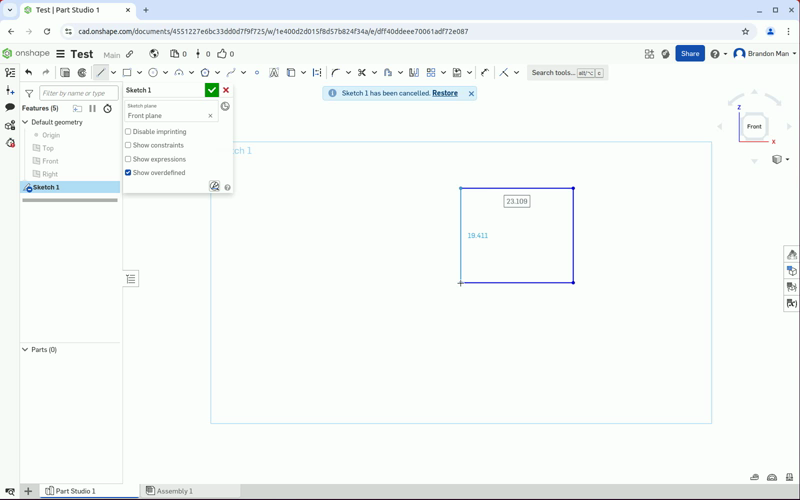
click(460, 282)
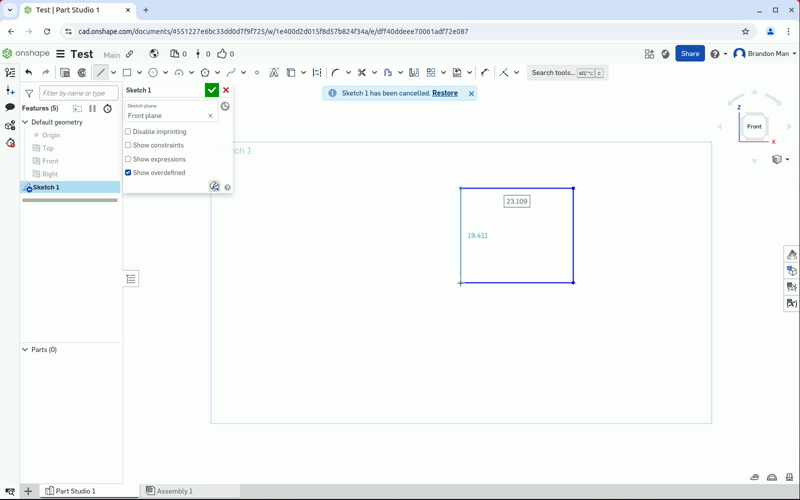
key(esc)
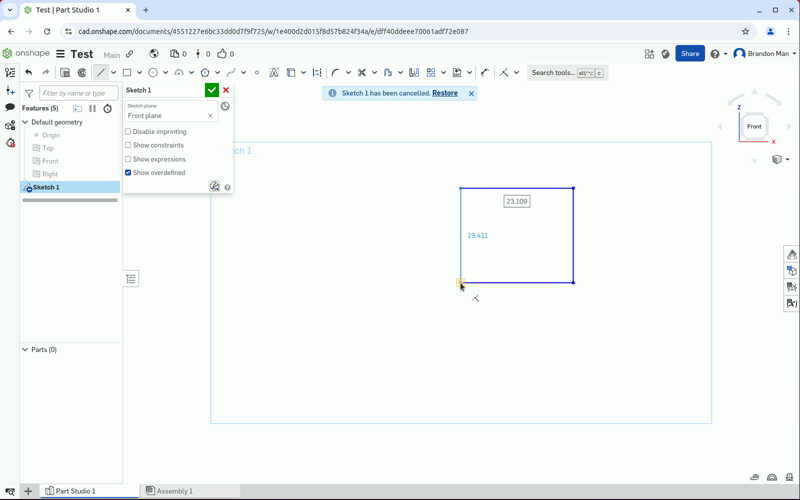
mouse_move(502, 224)
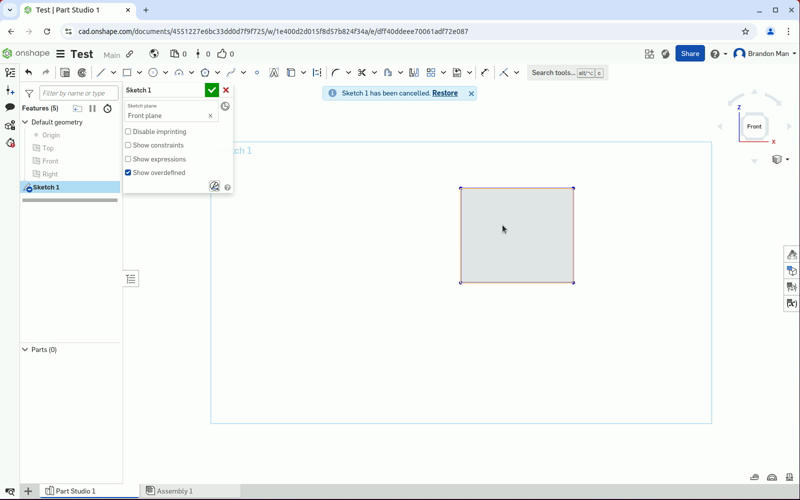
click(502, 224)
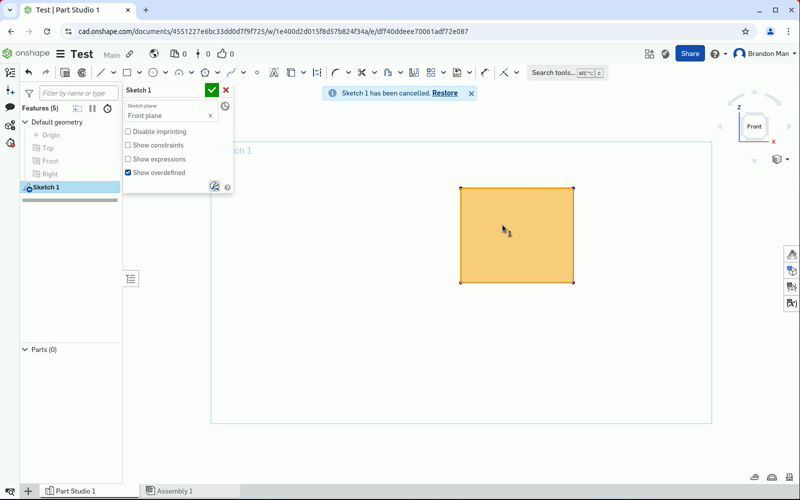
mouse_move(73, 352)
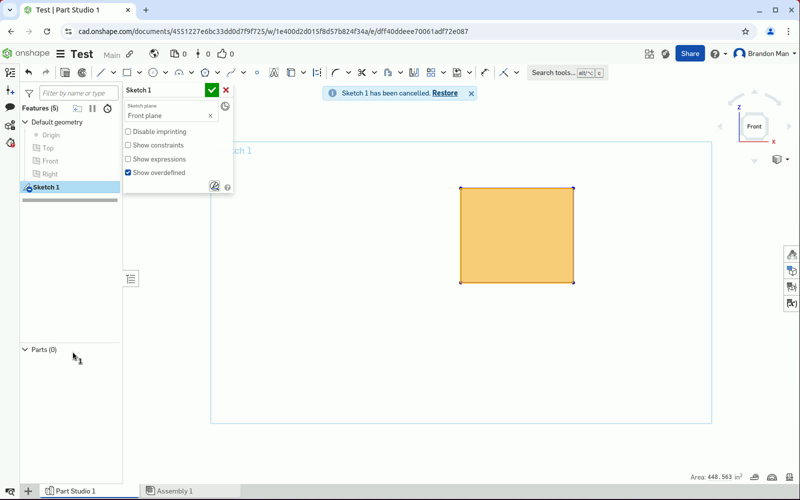
key(shift+y)
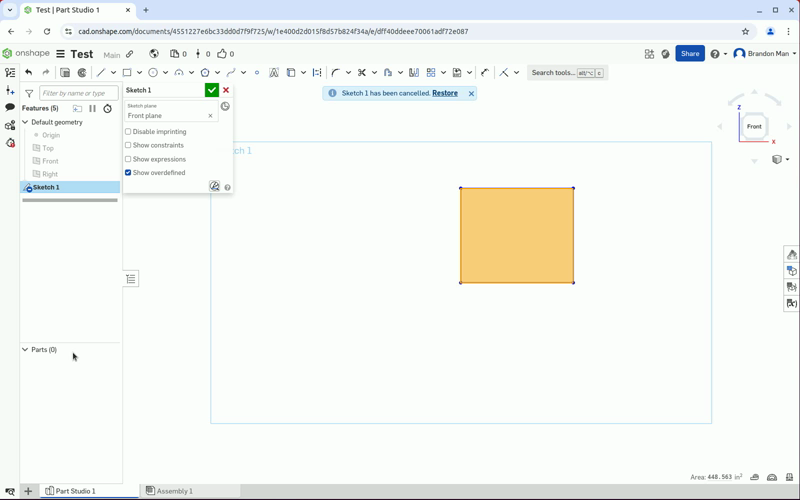
key(shift+e)
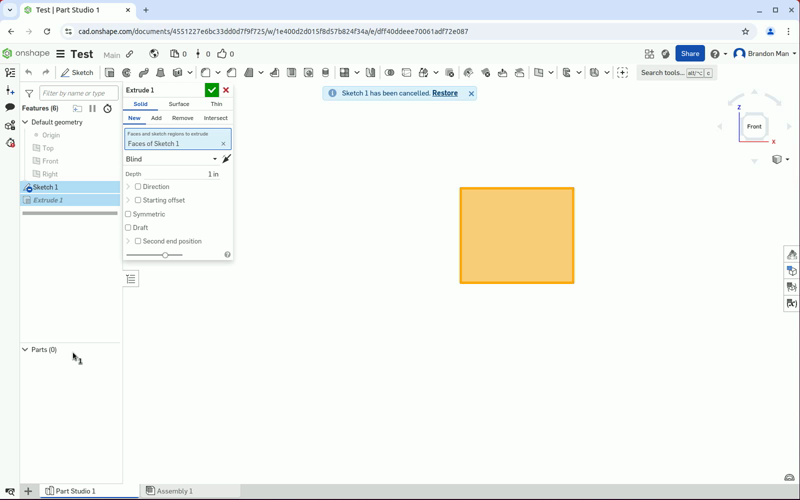
mouse_move(143, 106)
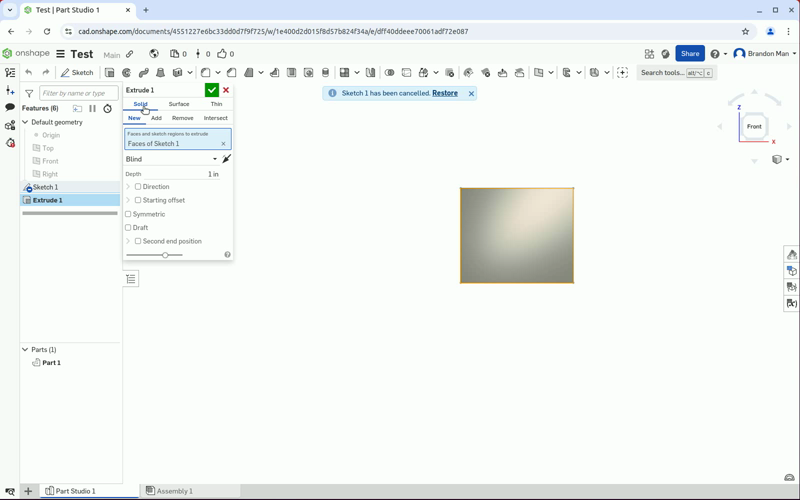
click(143, 106)
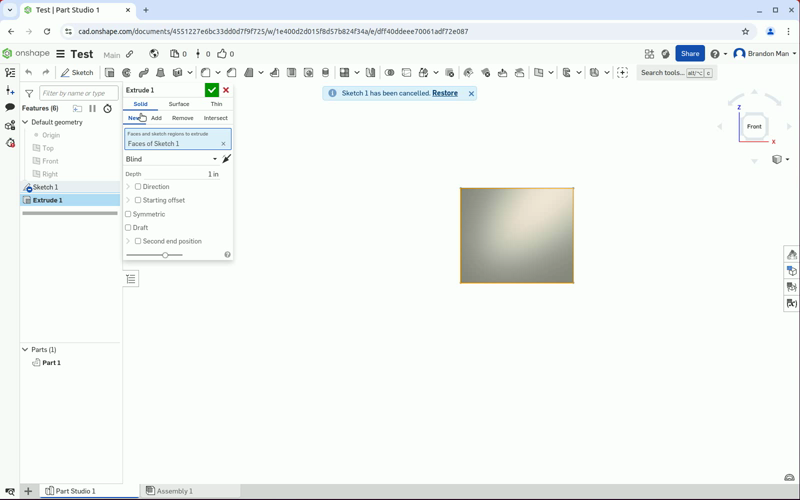
mouse_move(137, 120)
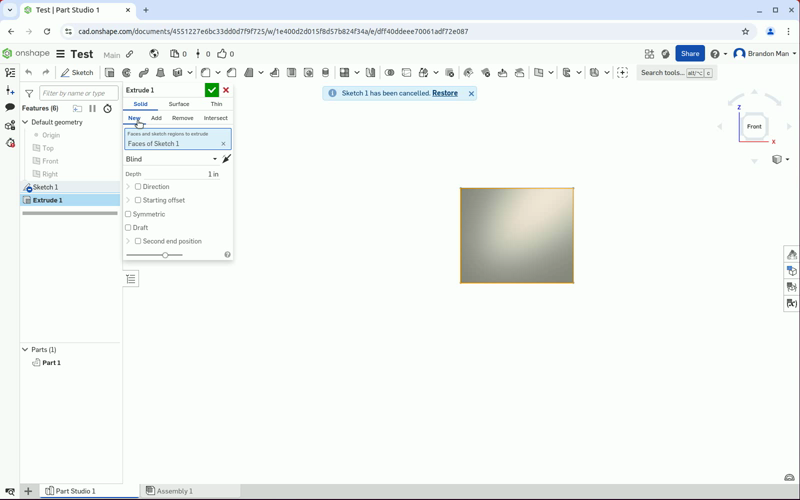
click(137, 120)
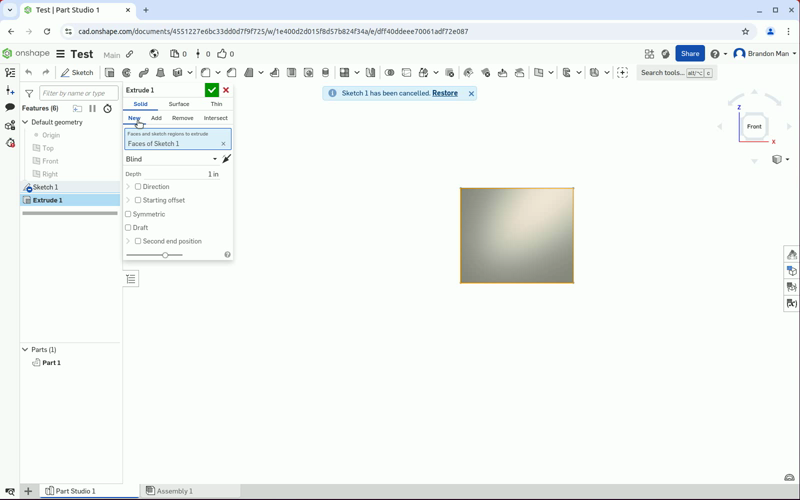
key(tab, 4)
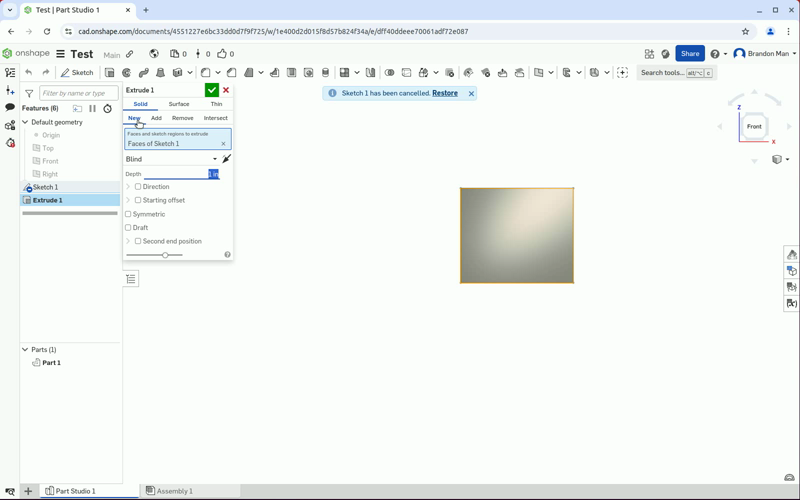
text(17.331)
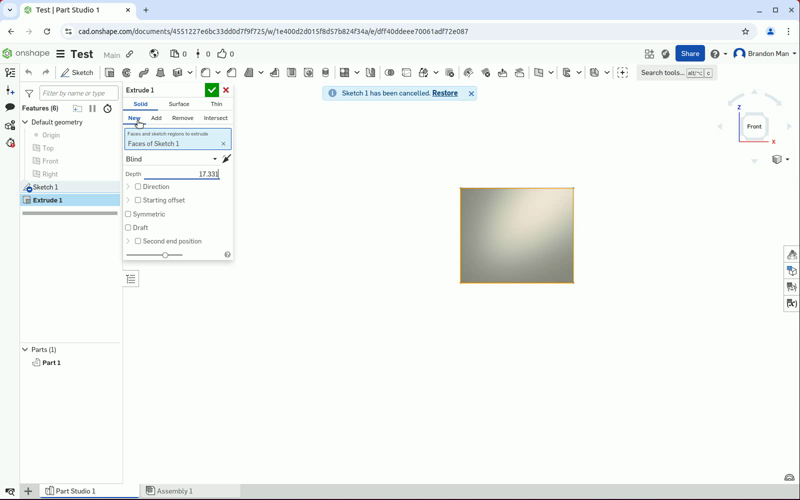
key(enter)
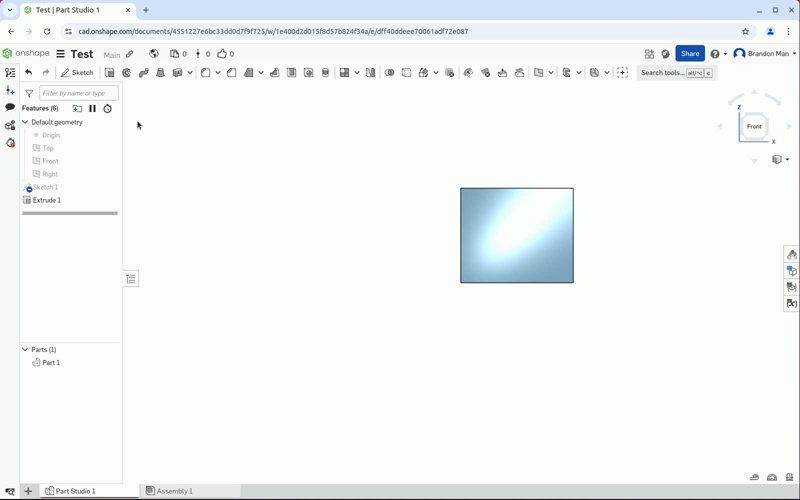
key(shift+h)
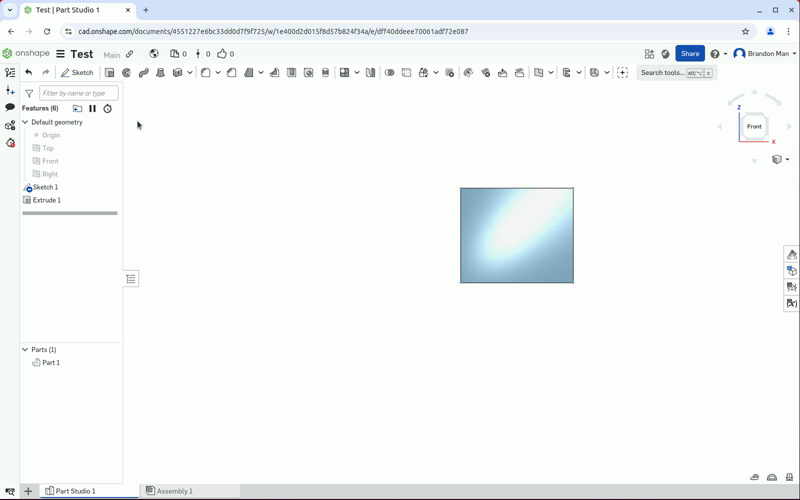
key(shift+h)
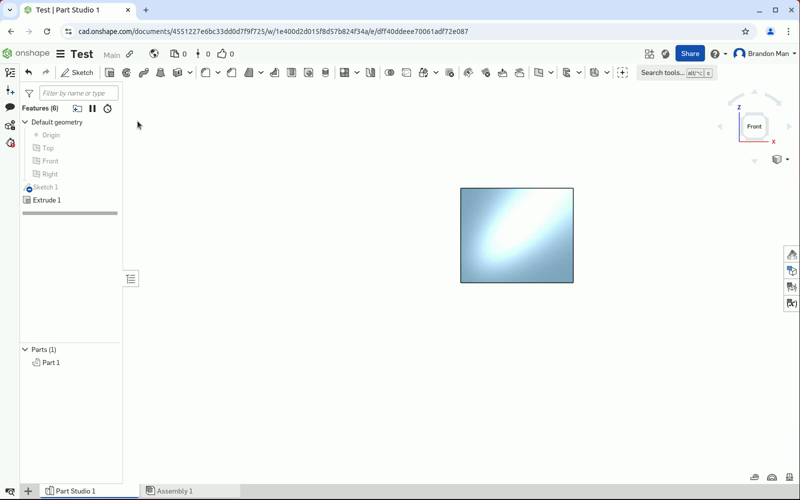
mouse_move(73, 189)
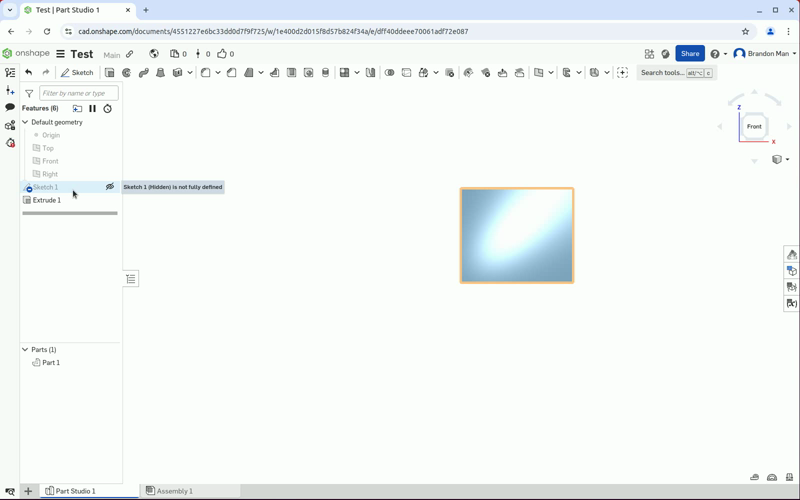
click(73, 189)
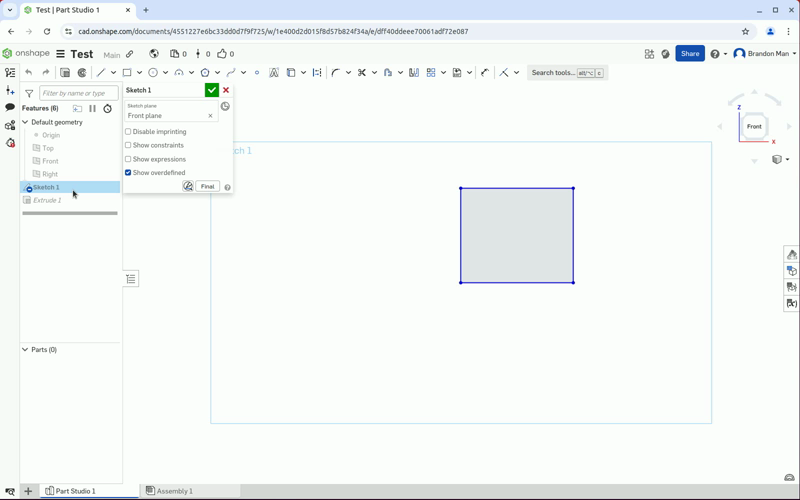
mouse_move(229, 92)
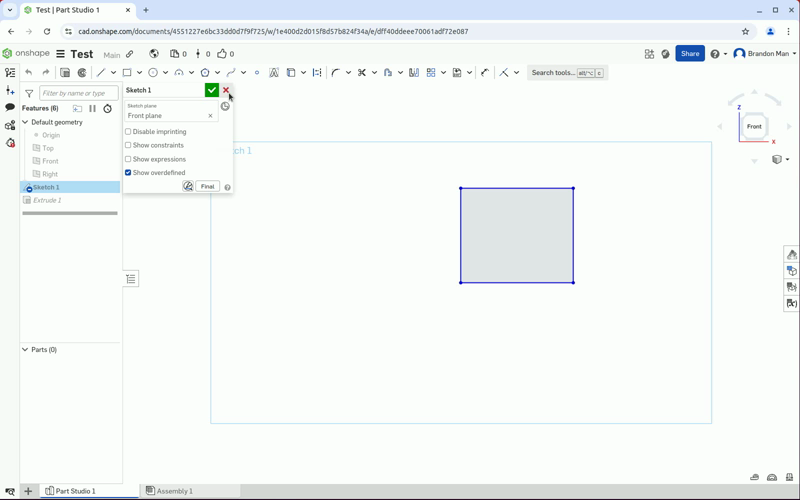
click(229, 92)
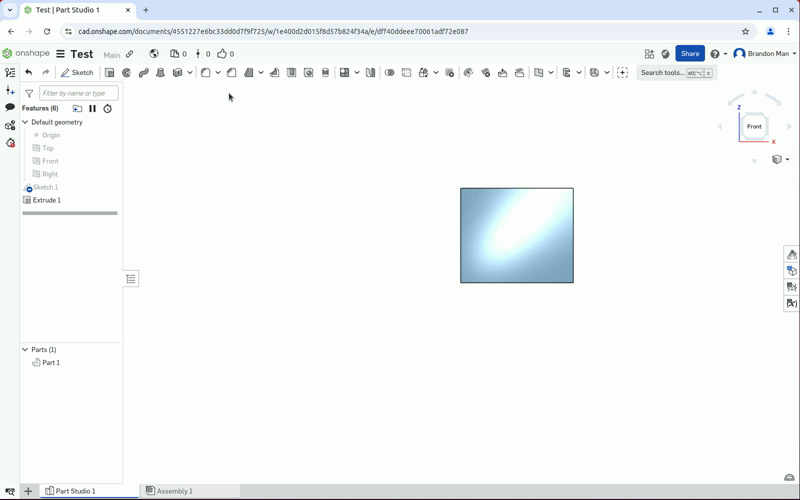
mouse_move(541, 75)
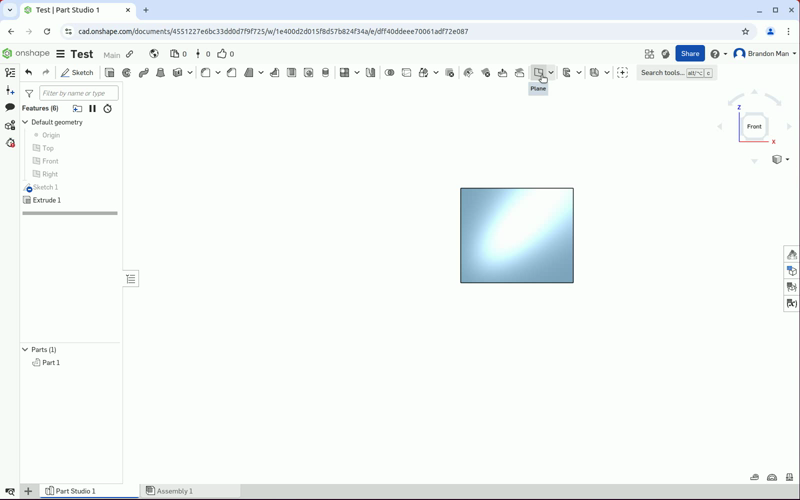
click(541, 75)
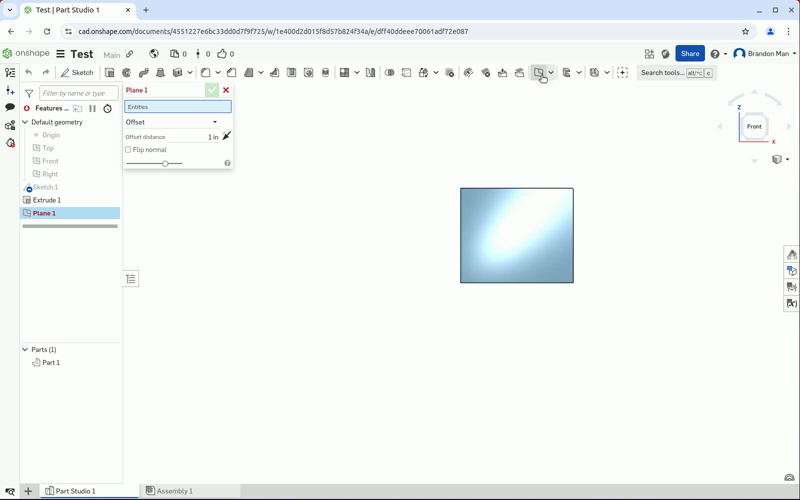
mouse_move(73, 163)
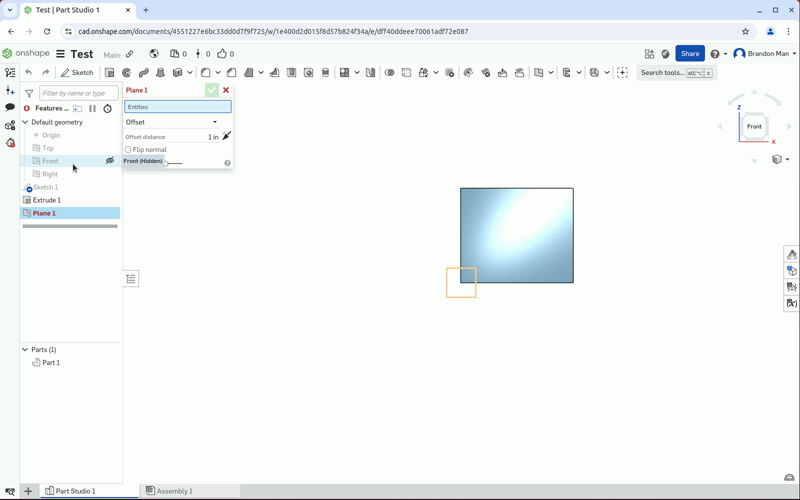
click(73, 163)
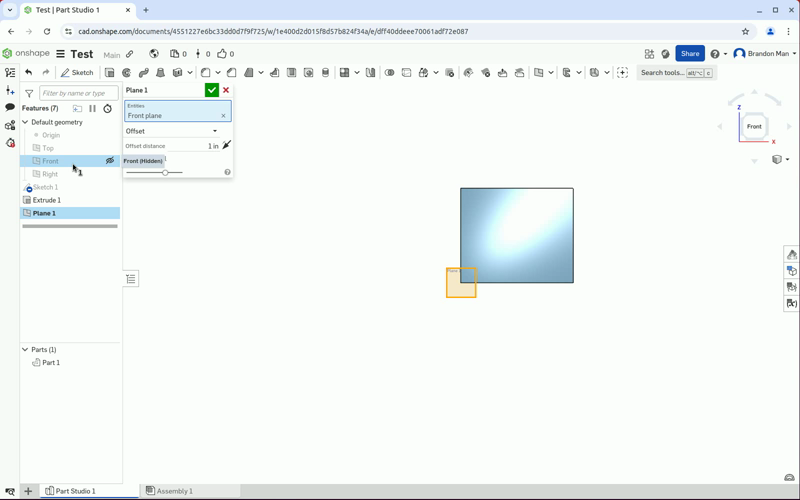
key(tab, 2)
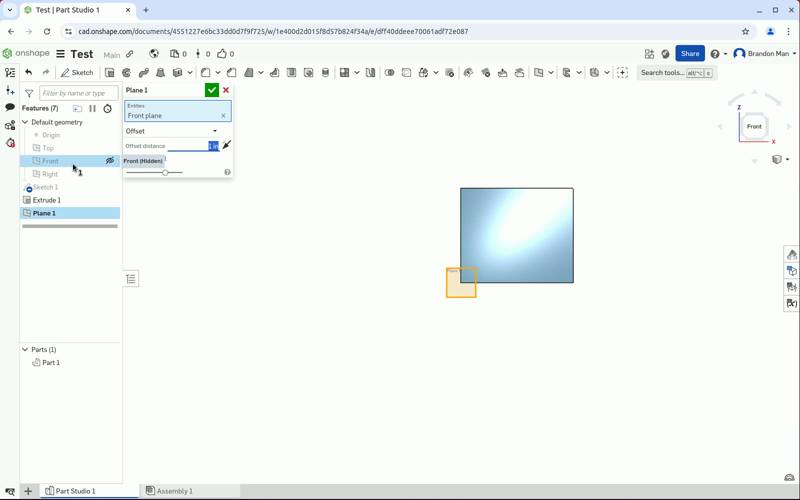
text(17.316)
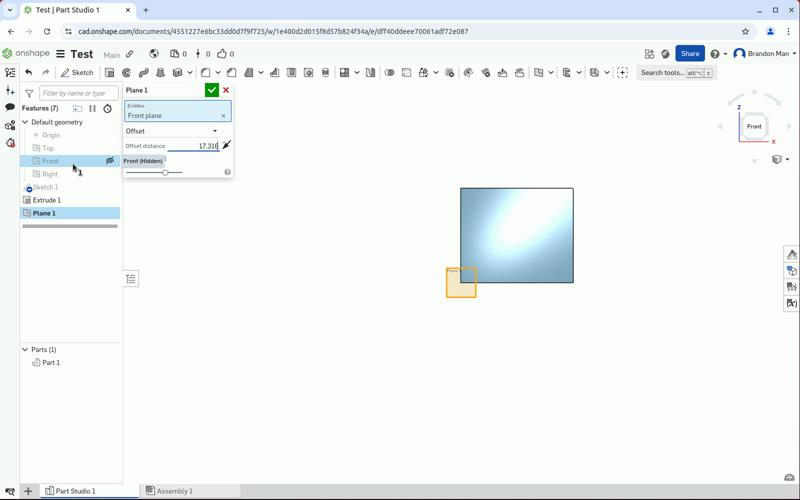
key(enter, 2)
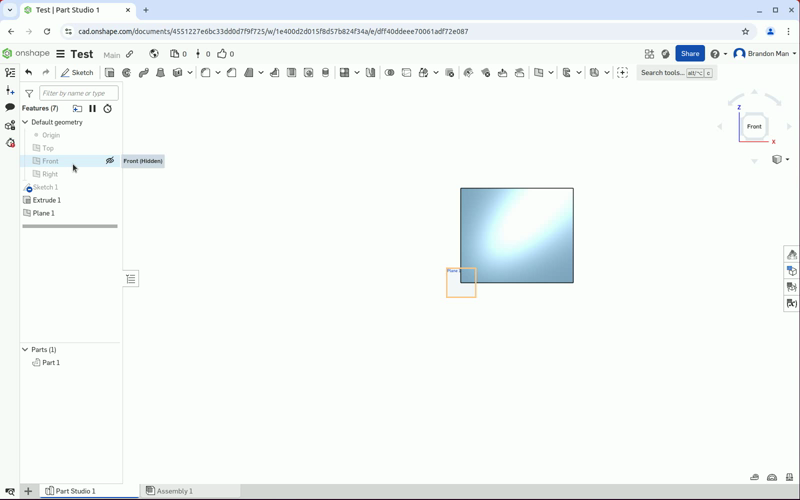
key(shift+s)
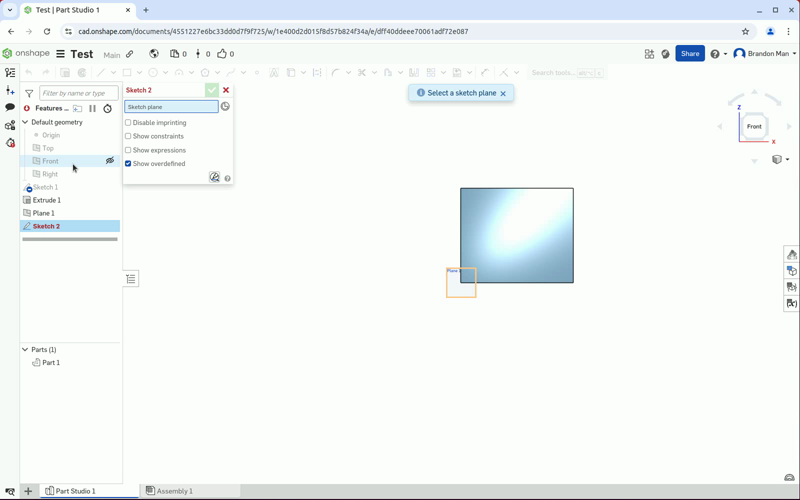
mouse_move(73, 215)
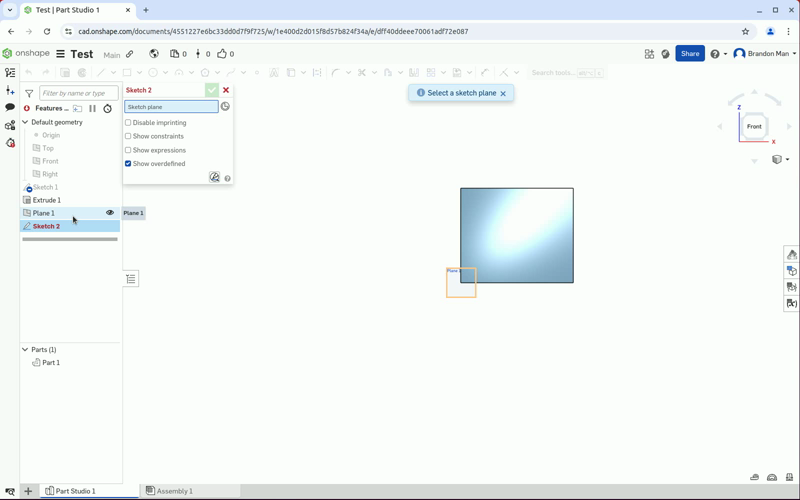
click(73, 215)
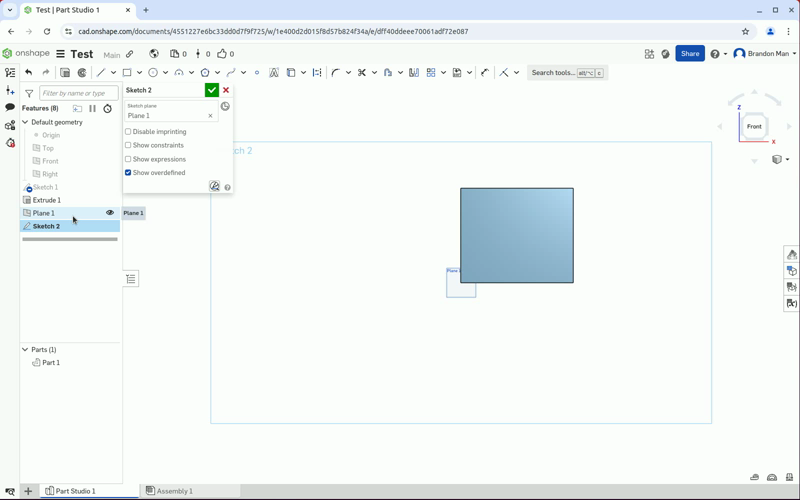
mouse_move(73, 352)
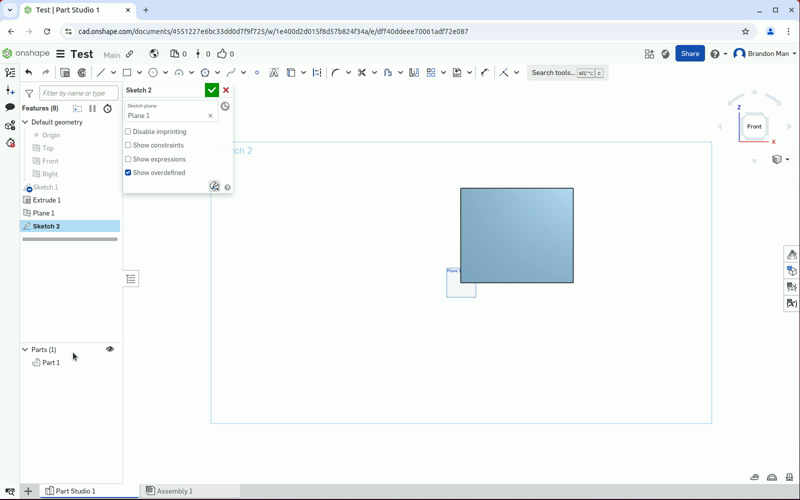
key(y)
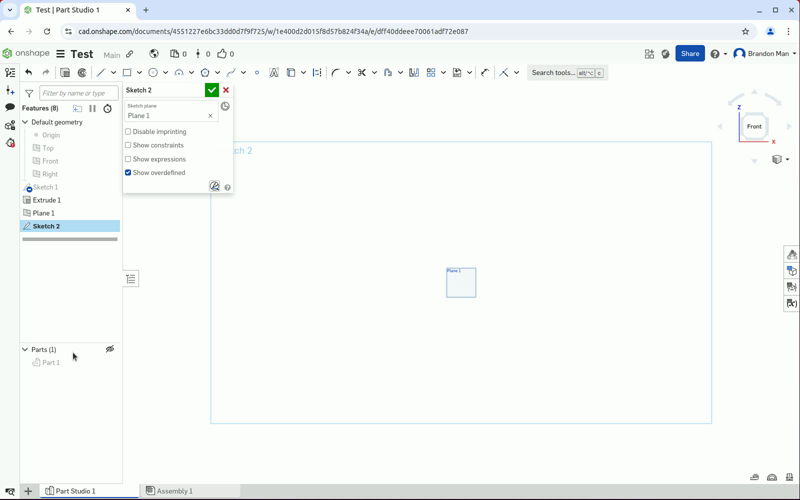
key(l)
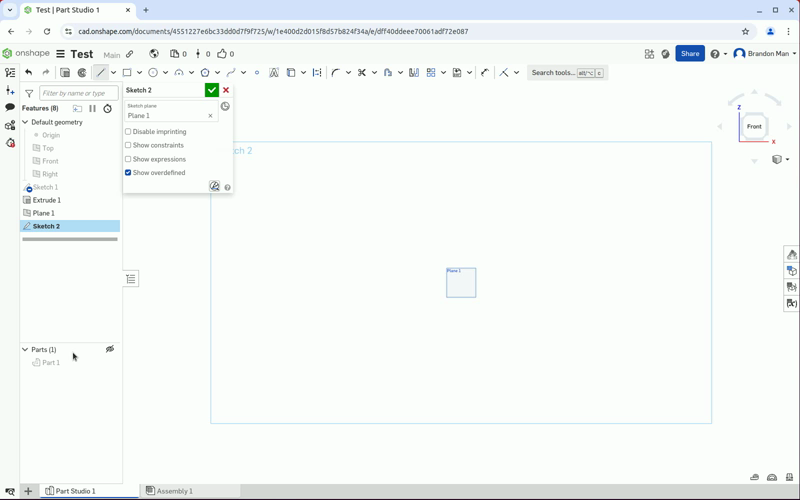
key_down(shift)
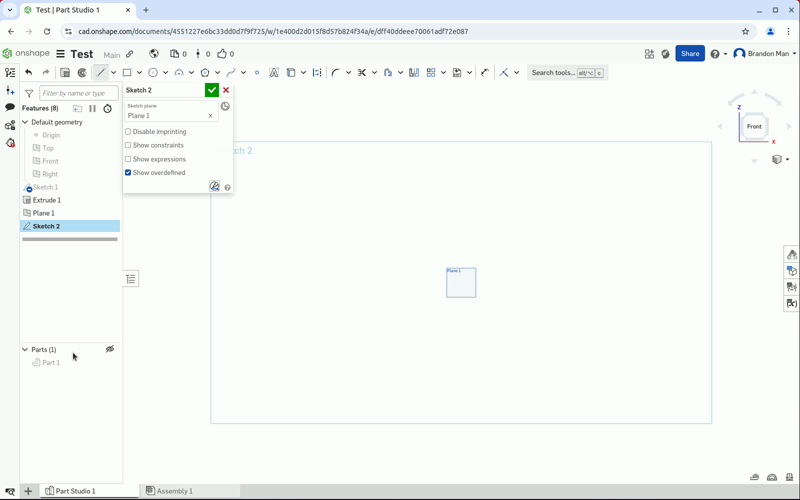
mouse_move(470, 275)
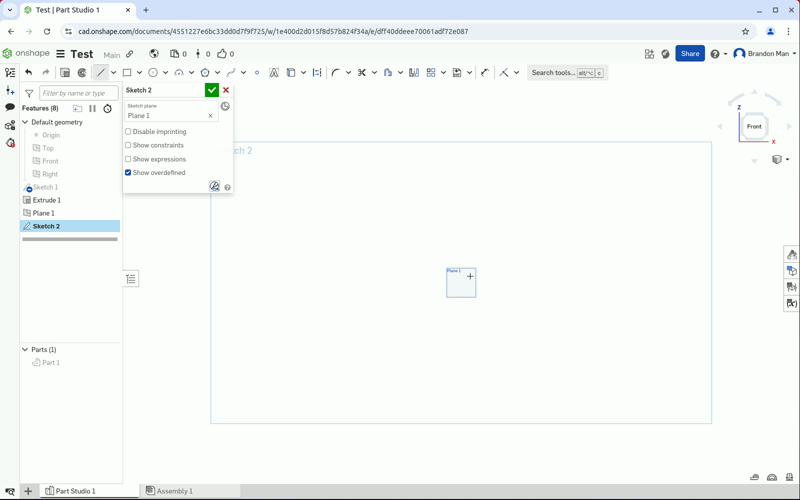
click(470, 275)
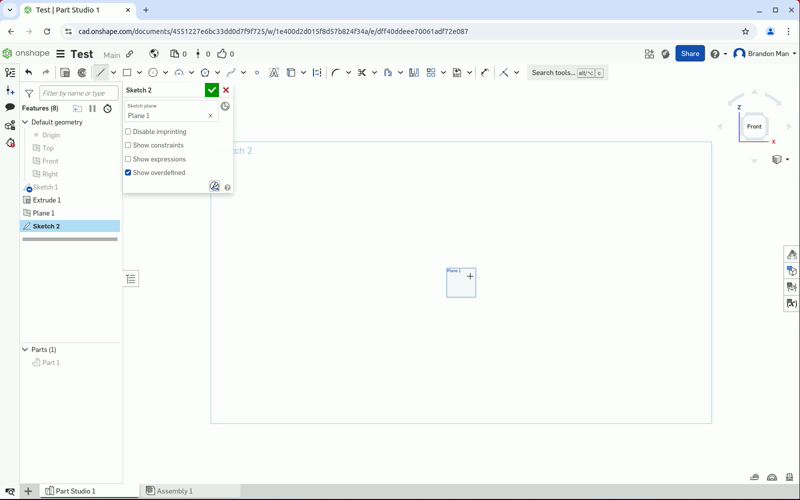
key_up(shift)
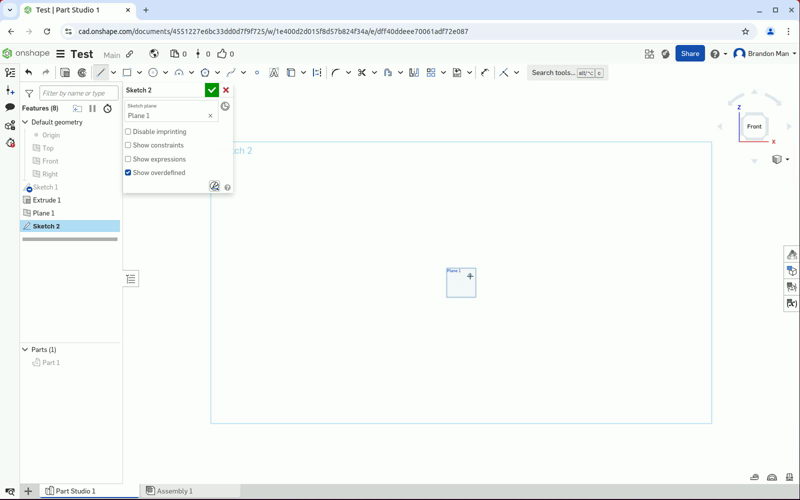
key_down(shift)
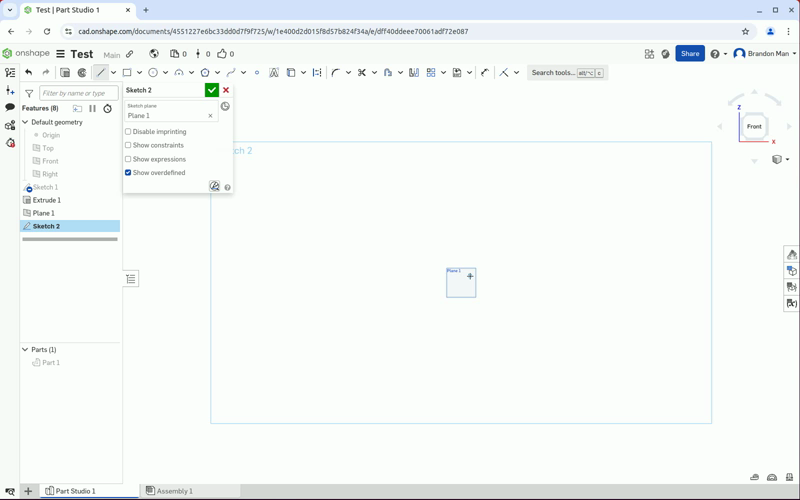
mouse_move(538, 276)
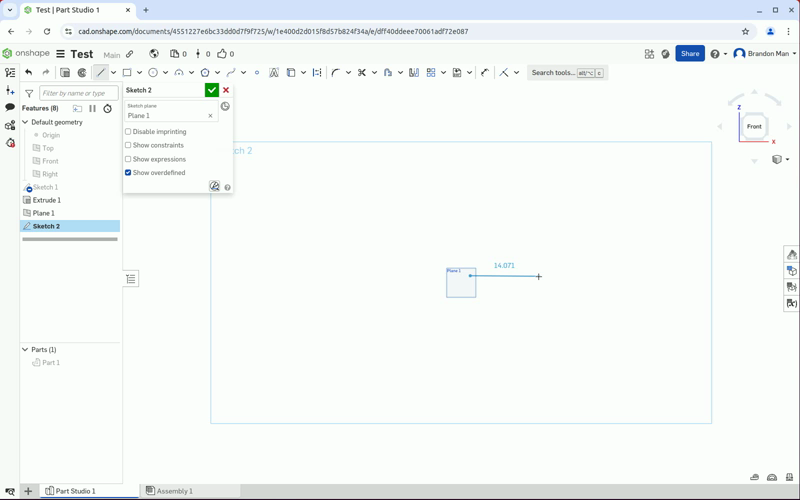
click(538, 276)
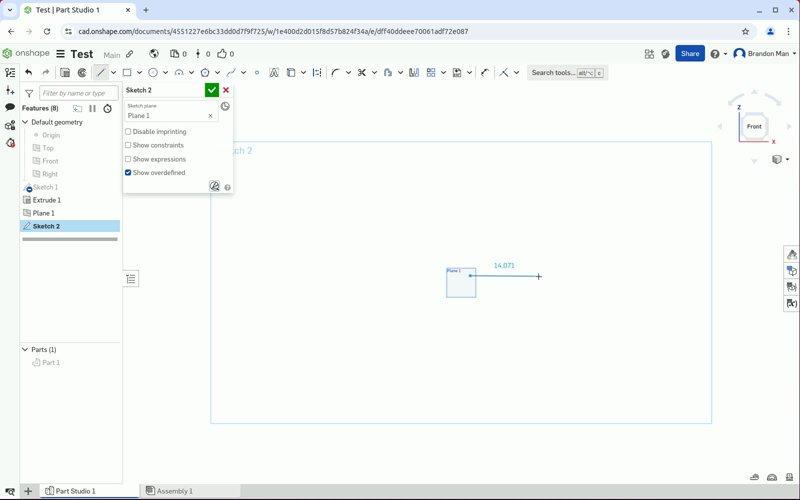
key_up(shift)
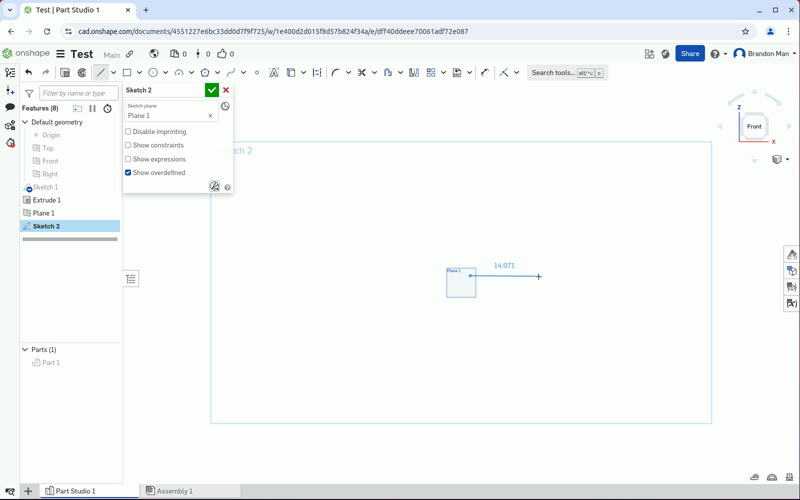
key_down(shift)
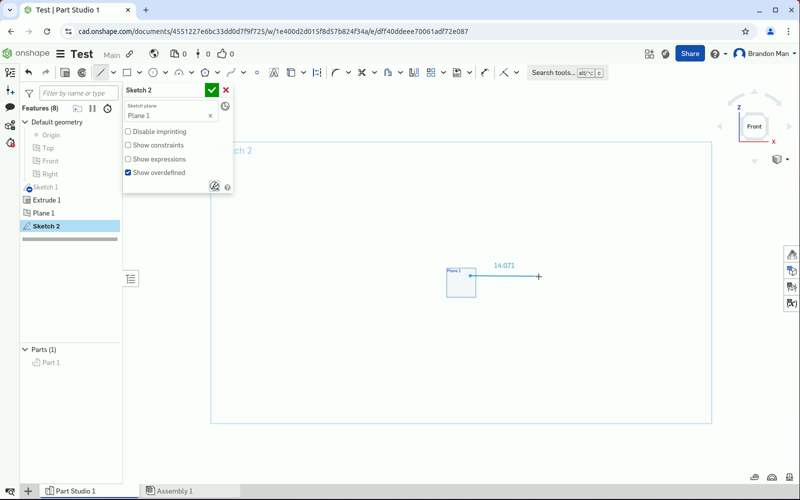
mouse_move(538, 207)
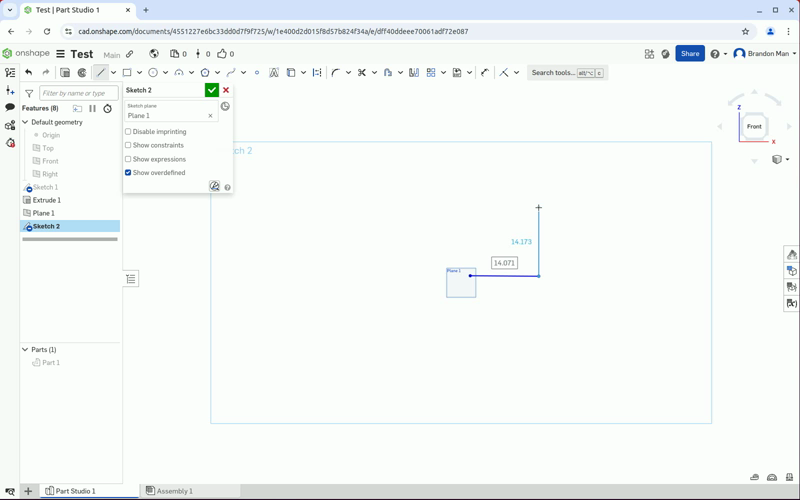
click(538, 207)
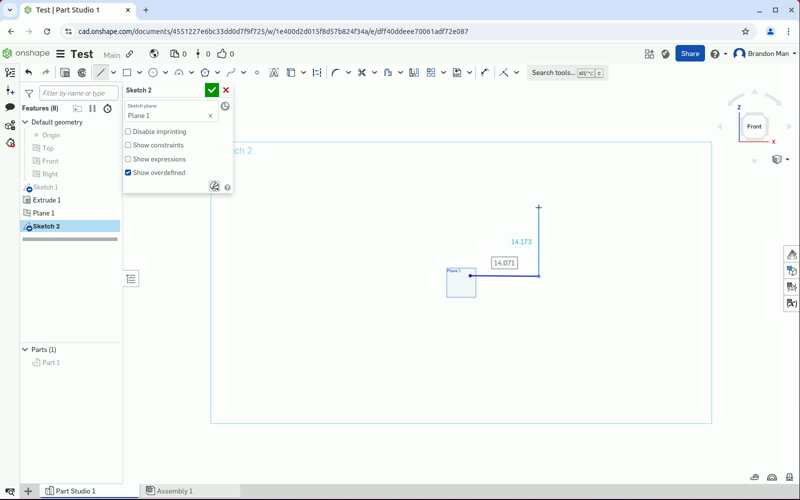
key_up(shift)
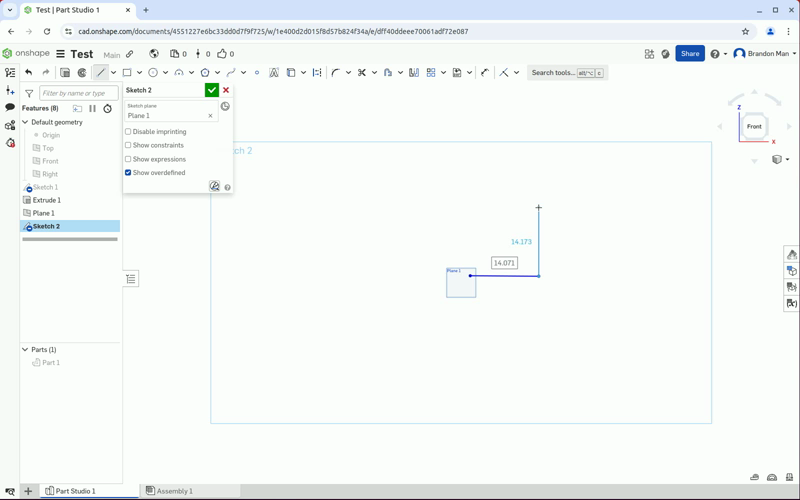
key_down(shift)
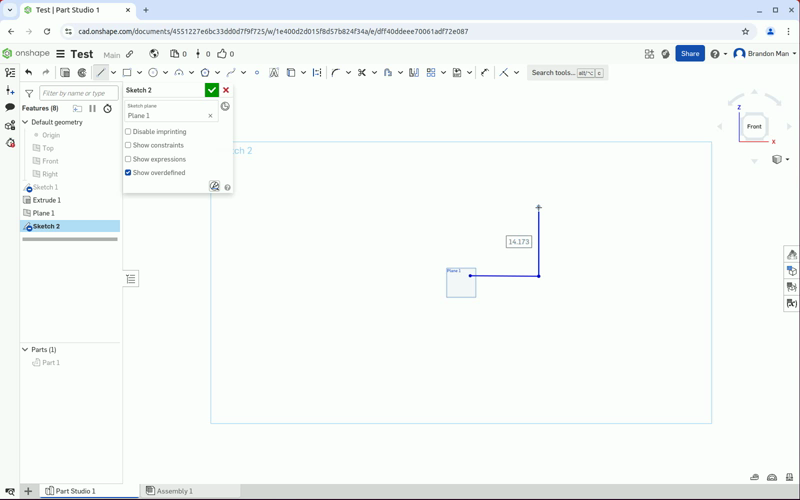
mouse_move(470, 207)
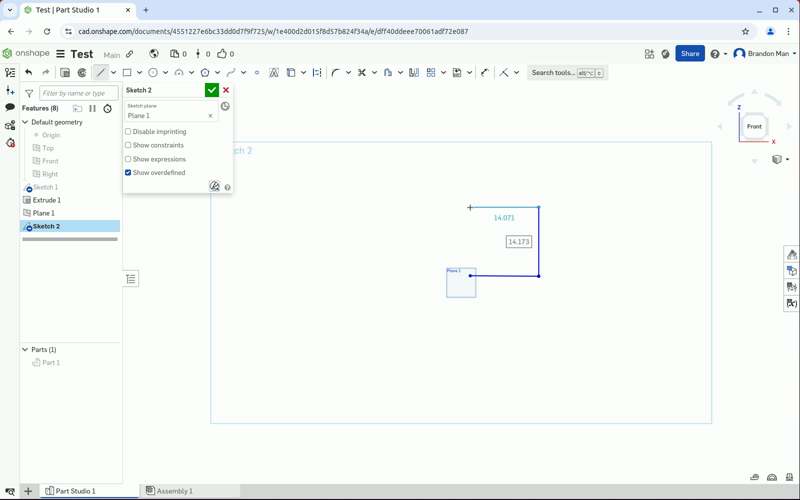
click(470, 207)
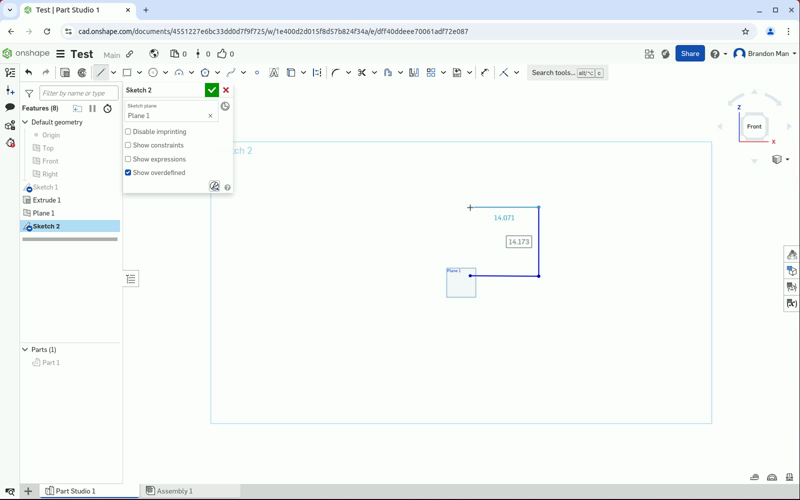
key_up(shift)
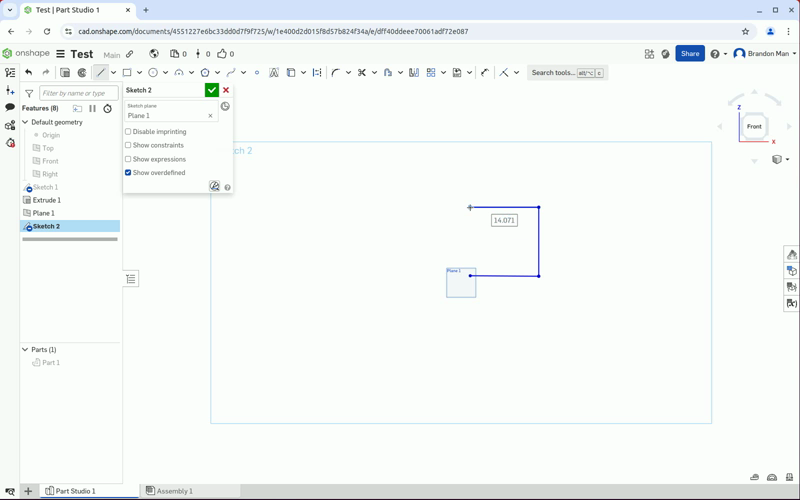
key_down(shift)
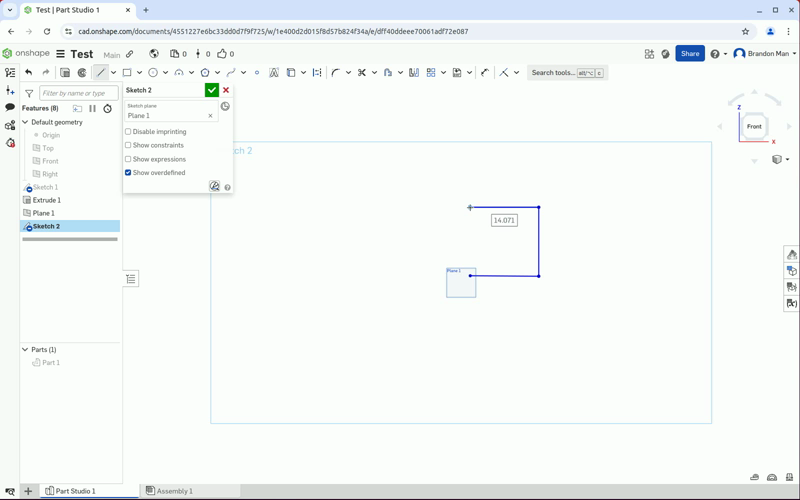
mouse_move(470, 275)
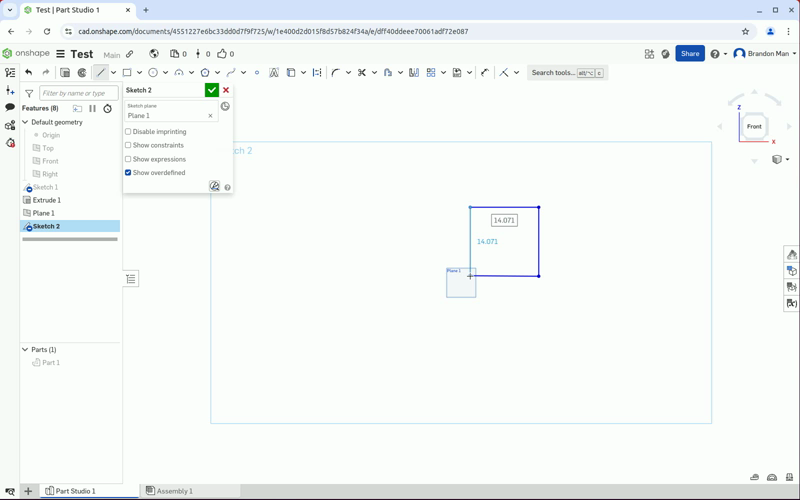
key_up(shift)
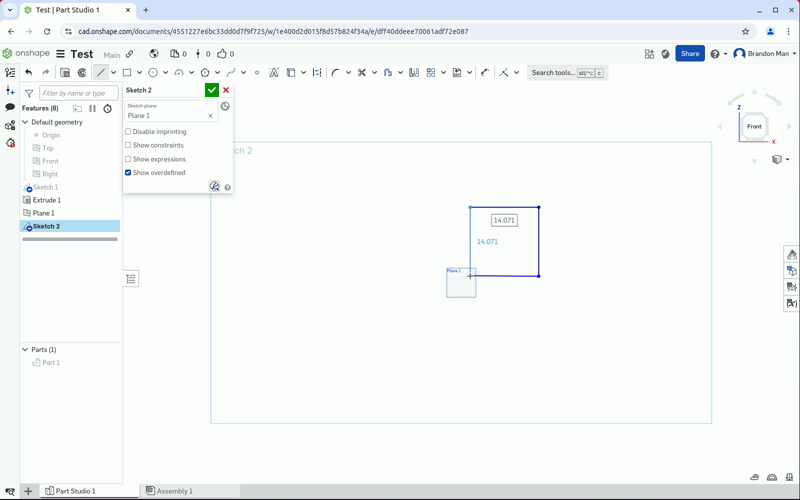
click(470, 275)
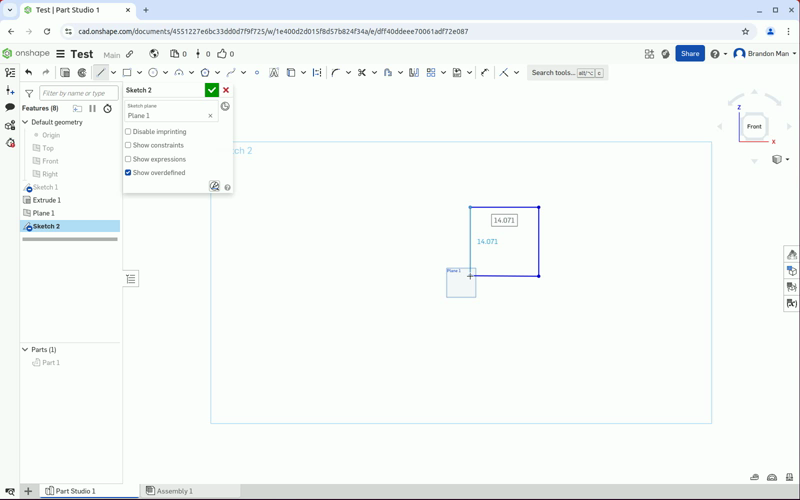
key(esc)
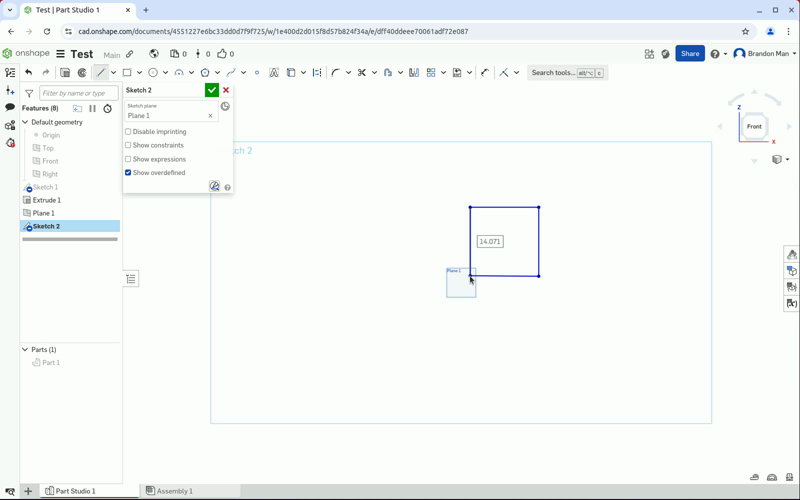
mouse_move(518, 248)
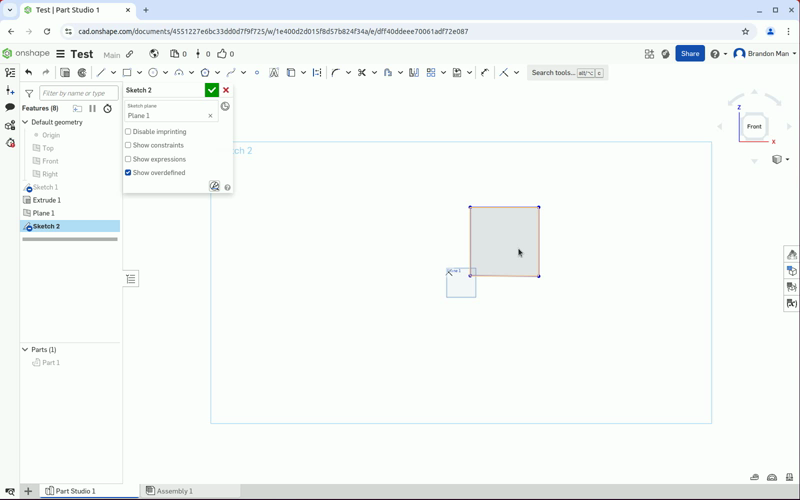
click(518, 248)
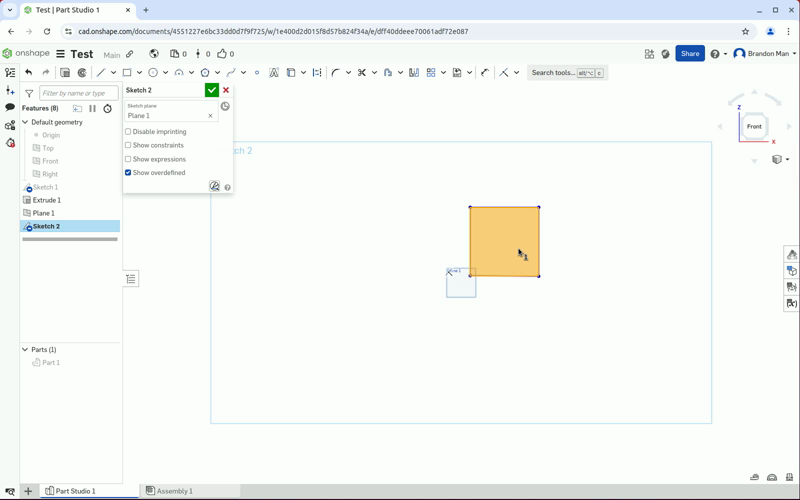
mouse_move(73, 352)
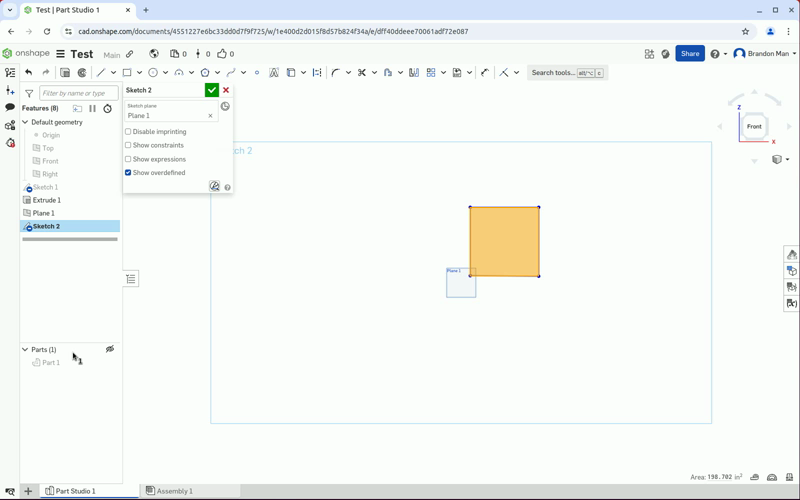
key(shift+y)
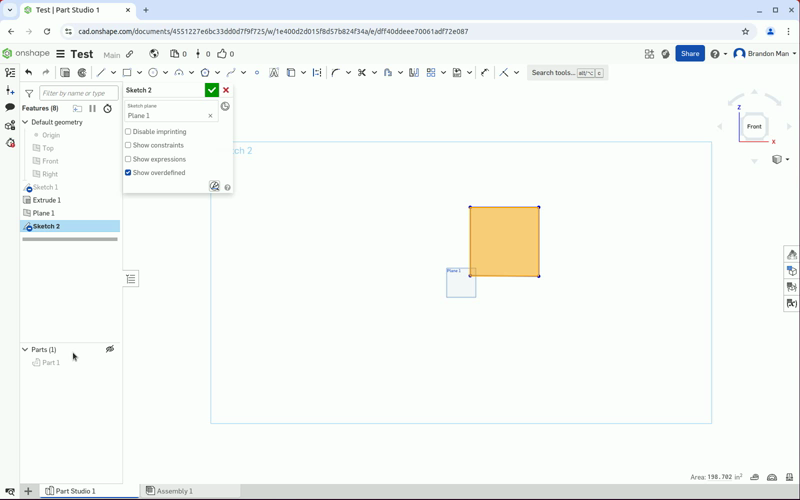
key(shift+e)
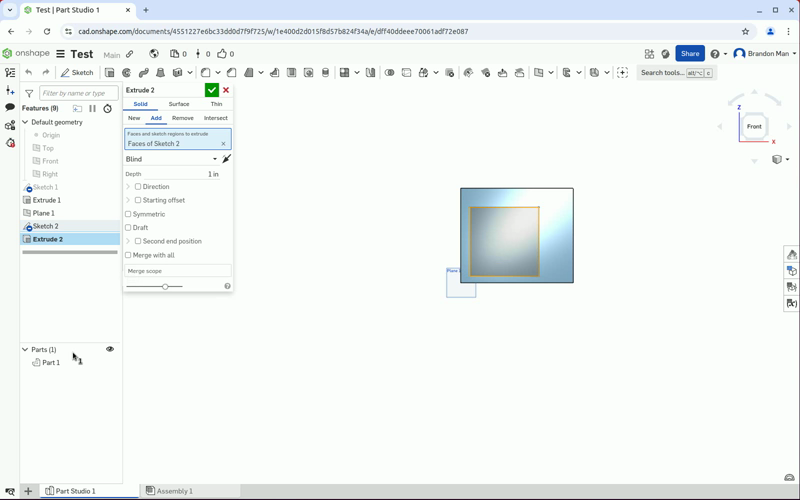
mouse_move(143, 106)
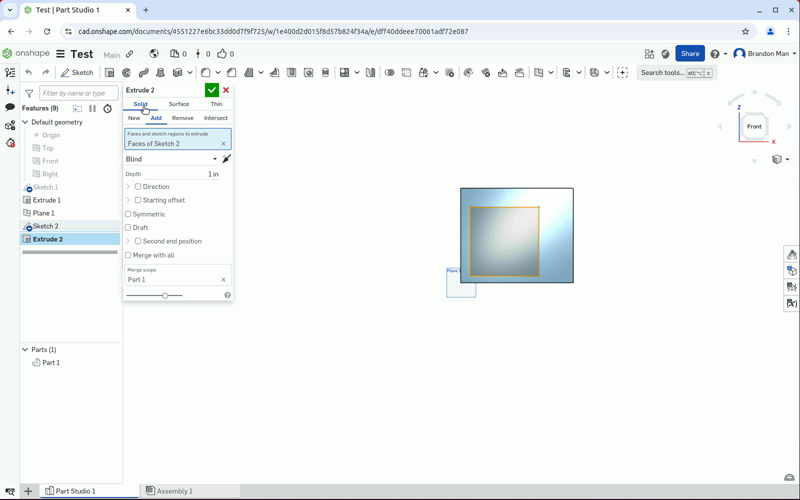
click(143, 106)
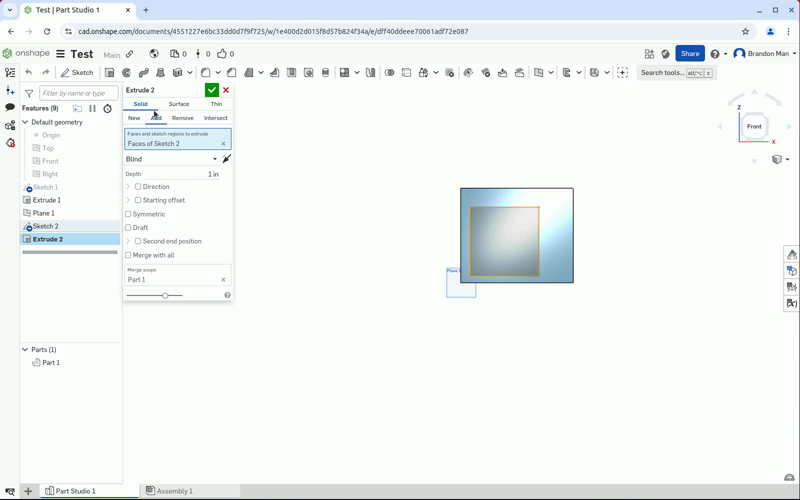
mouse_move(186, 120)
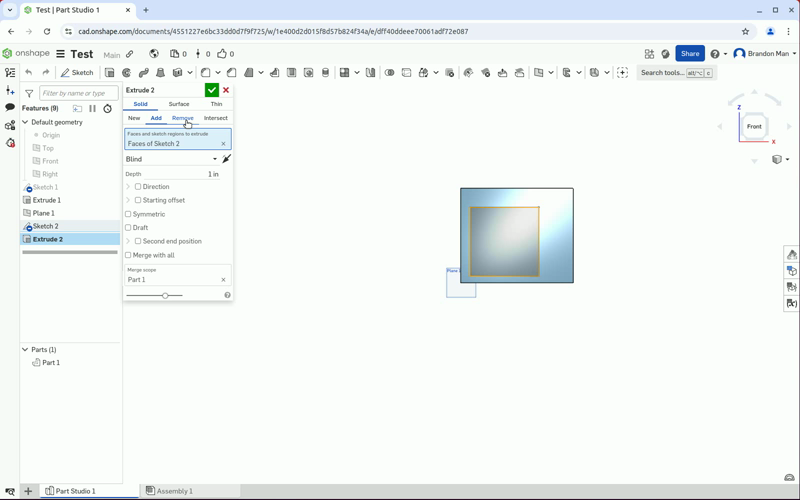
click(186, 120)
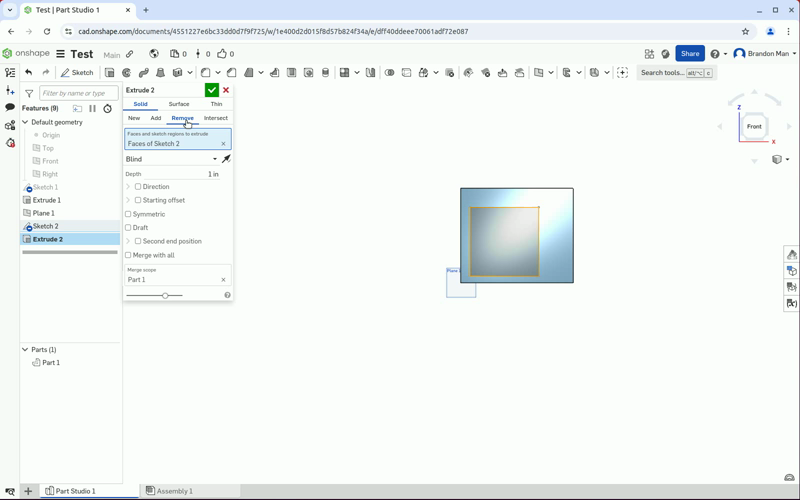
key(tab, 4)
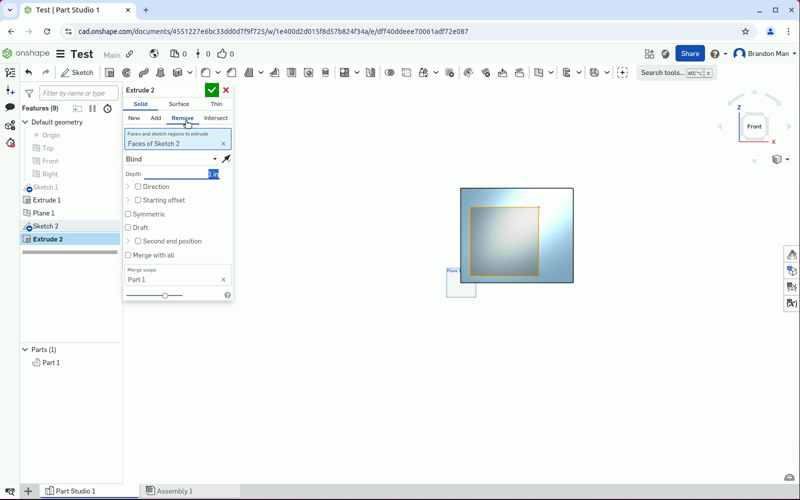
text(13.961)
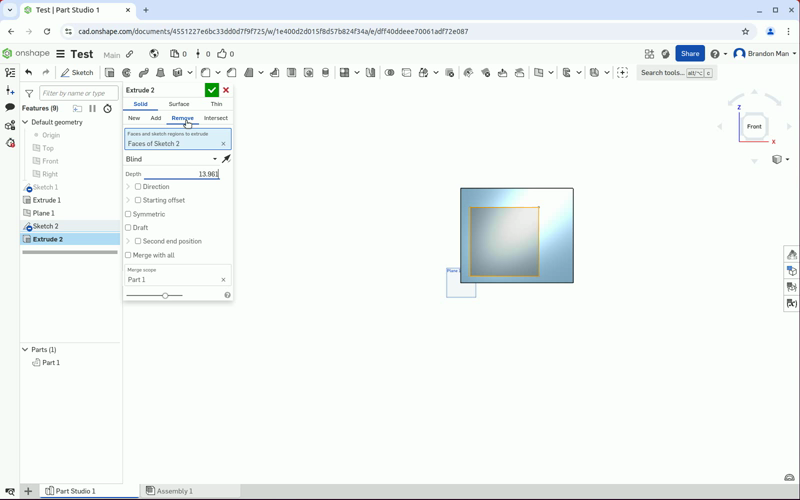
key(tab, 6)
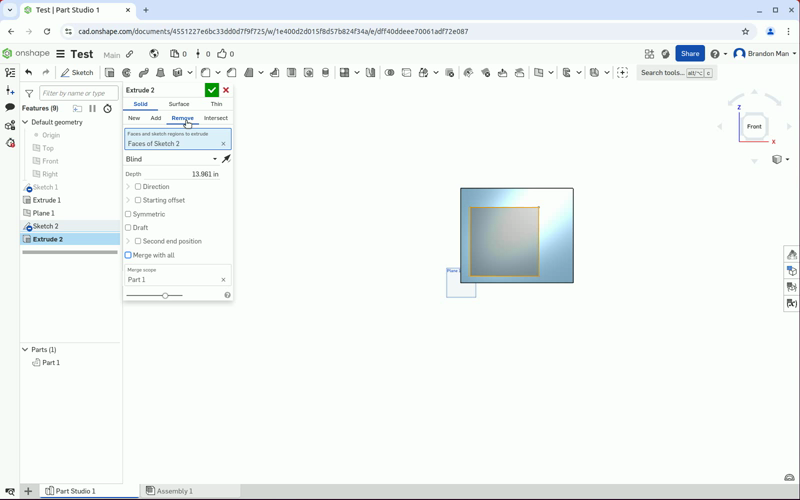
key(space)
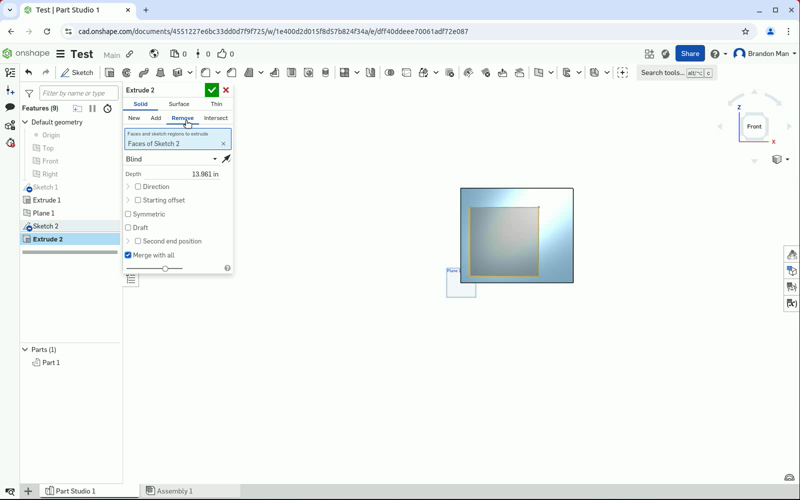
key(enter)
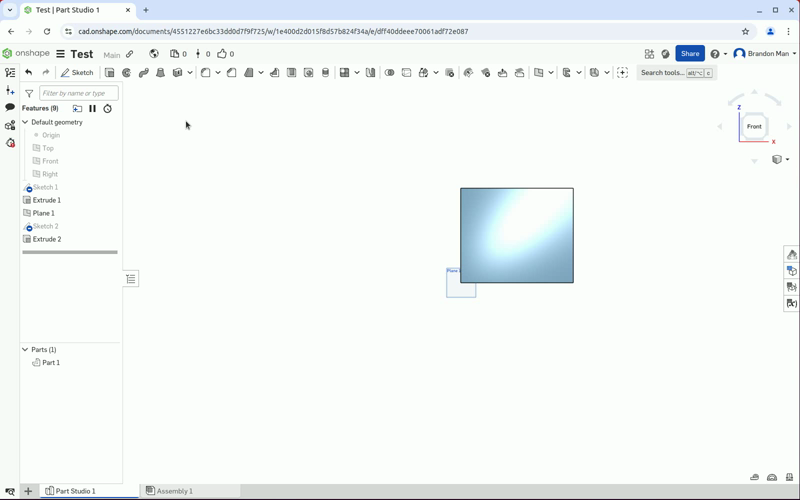
key(shift+h)
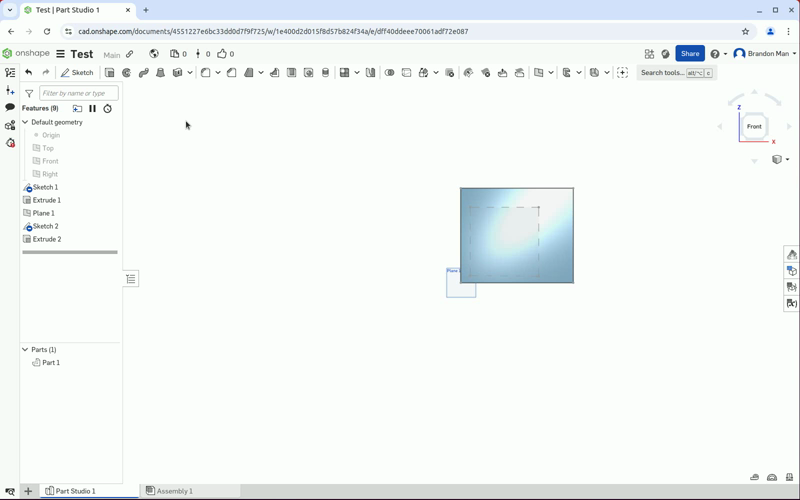
key(shift+h)
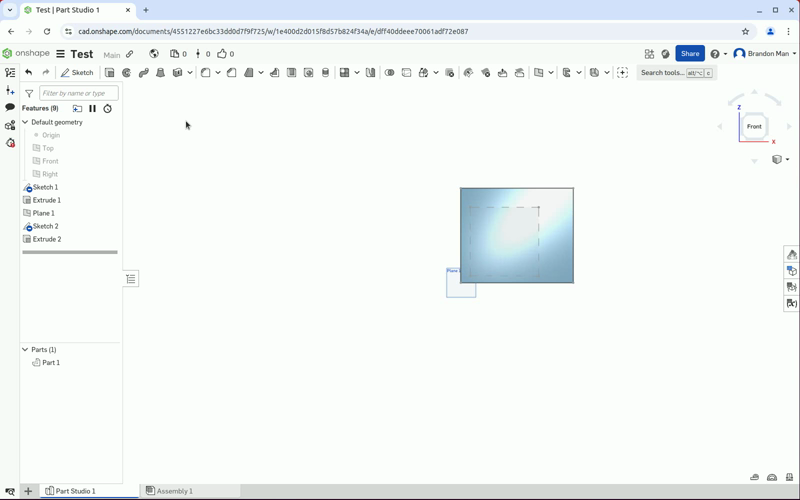
key(shift+7)
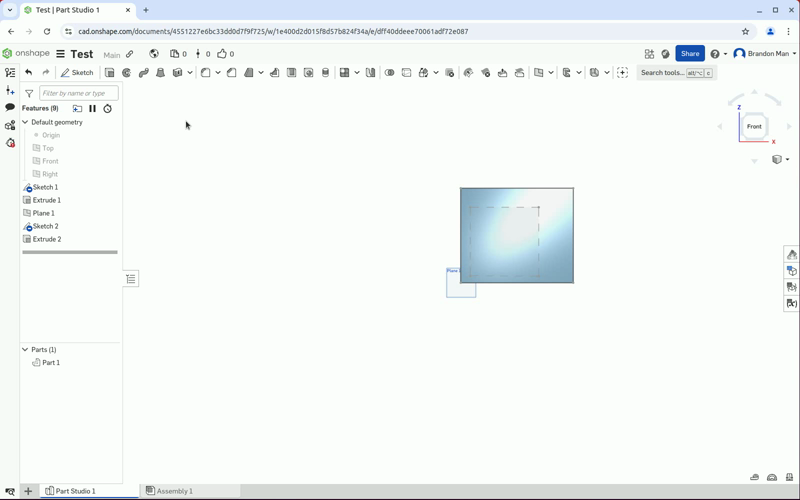
key(left, 2)
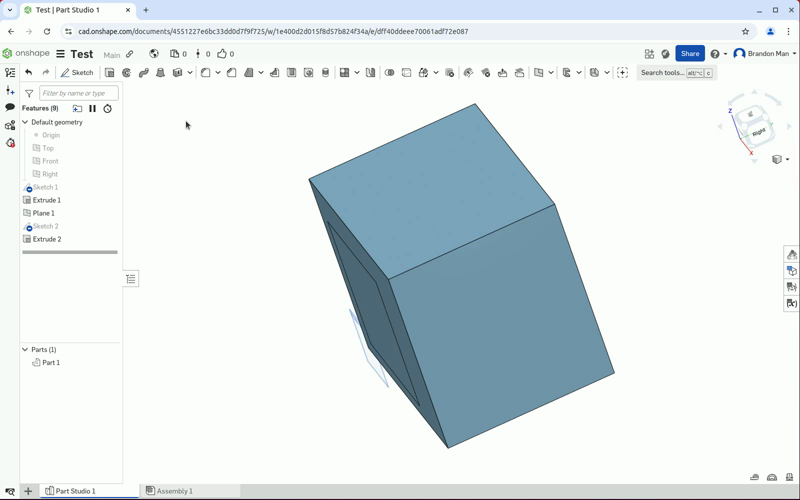
key(down, 2)
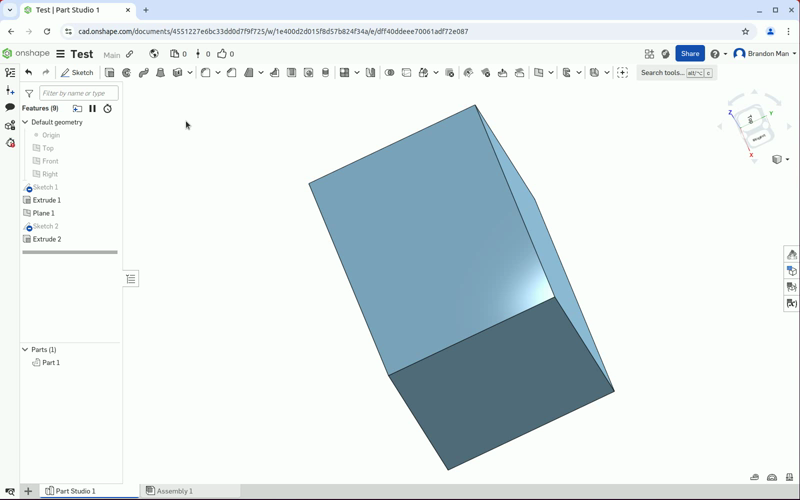
key(up, 2)
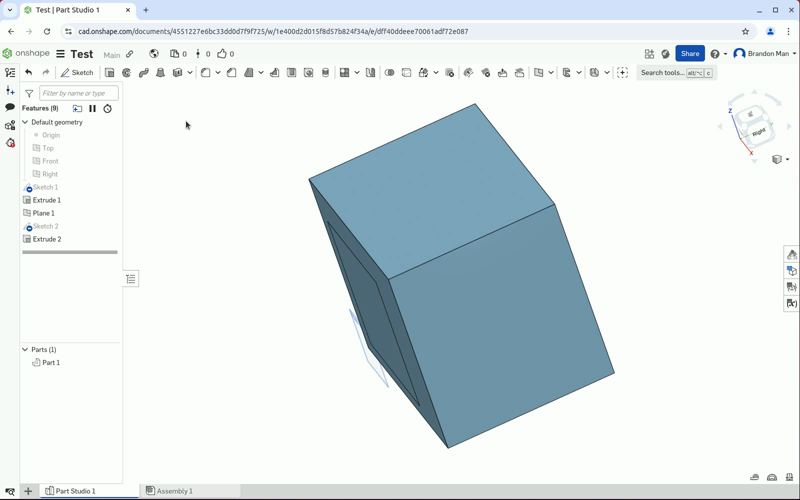
key(right, 2)
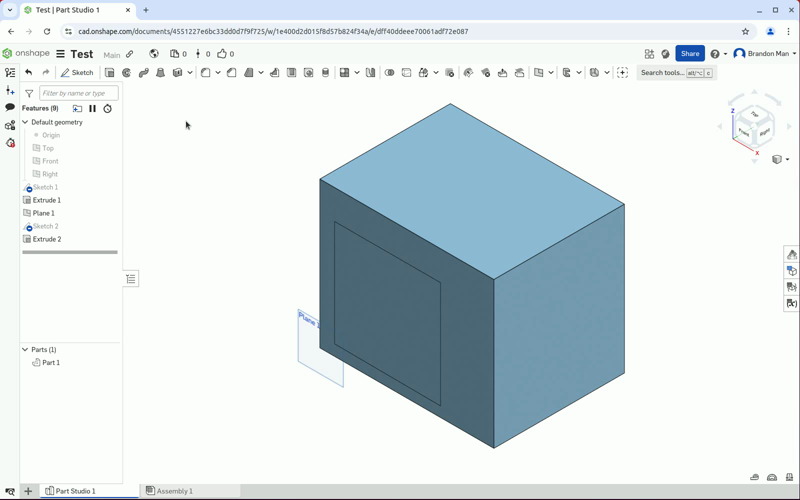
mouse_move(73, 189)
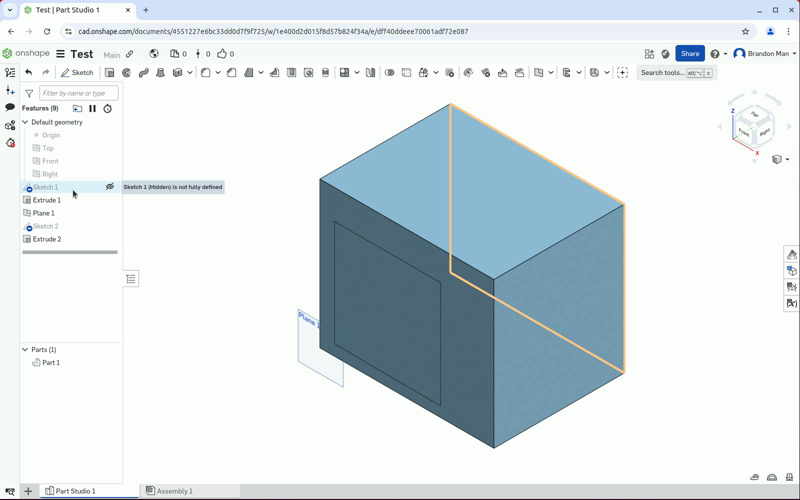
click(73, 189)